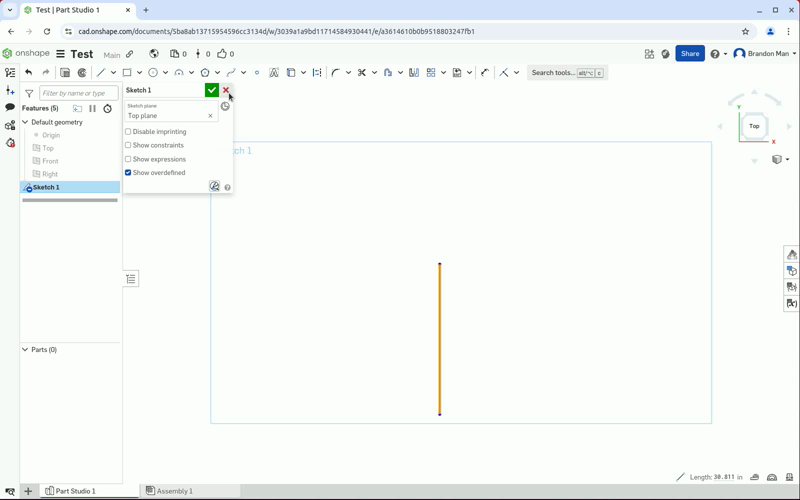
key(shift+h)
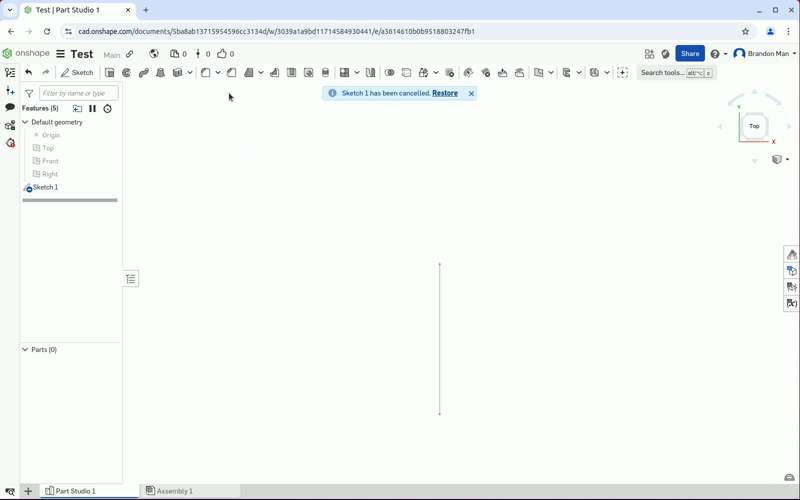
key(shift+s)
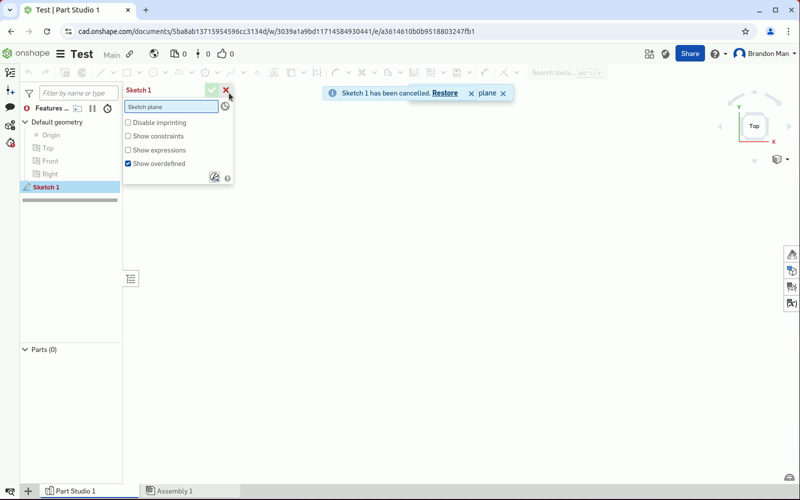
mouse_move(73, 150)
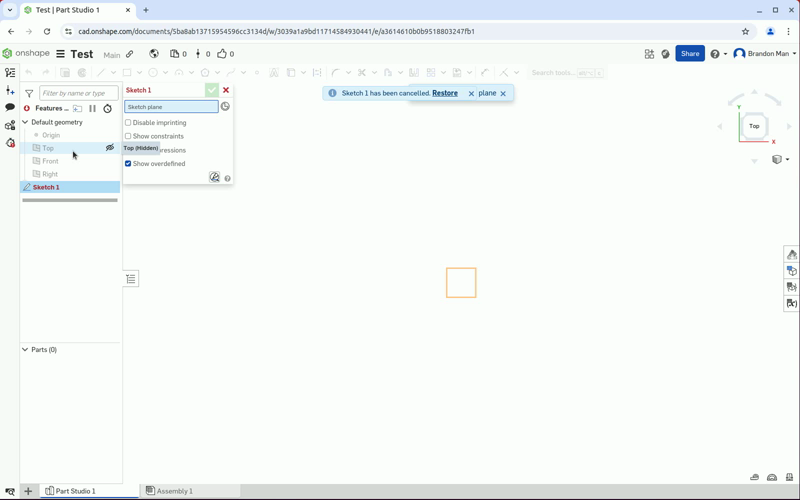
click(73, 150)
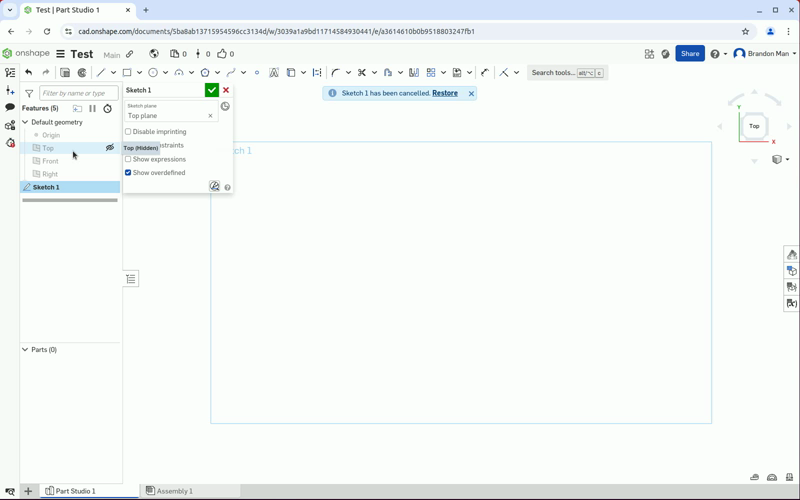
mouse_move(73, 352)
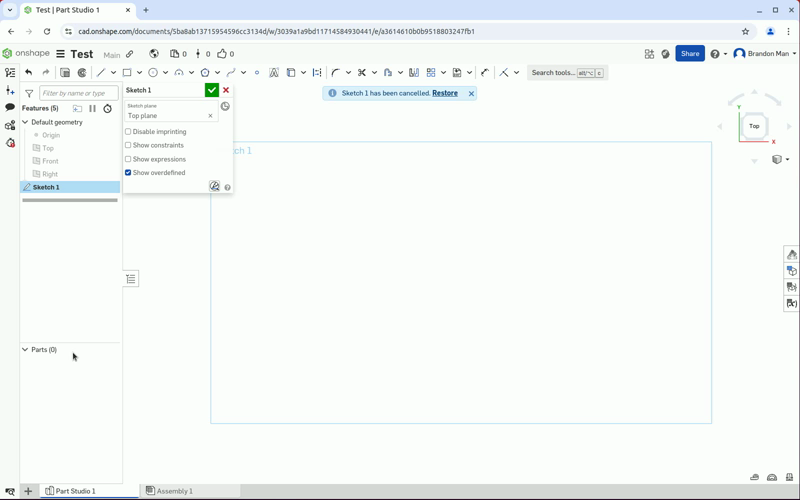
key(y)
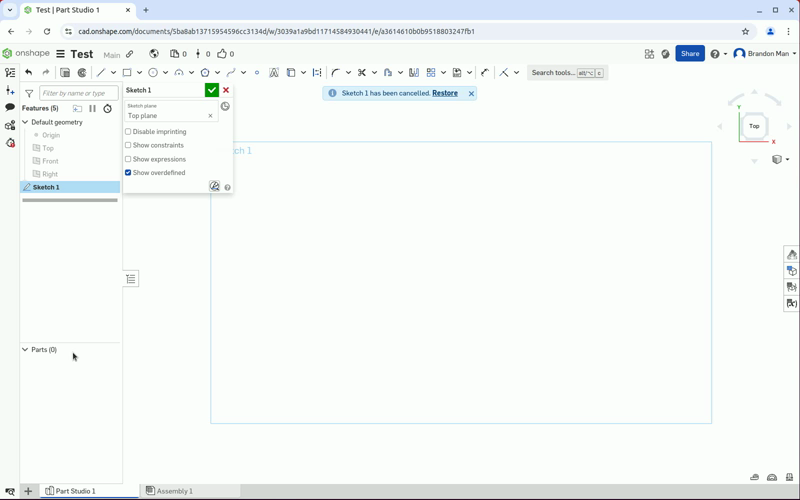
key(l)
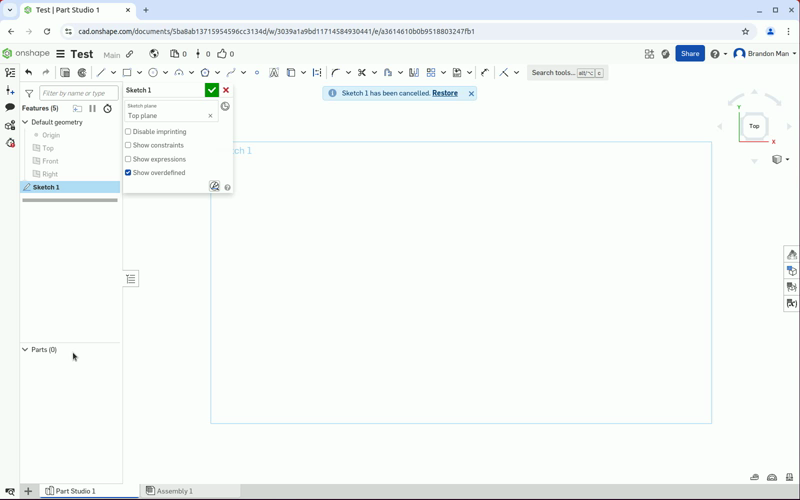
key_down(shift)
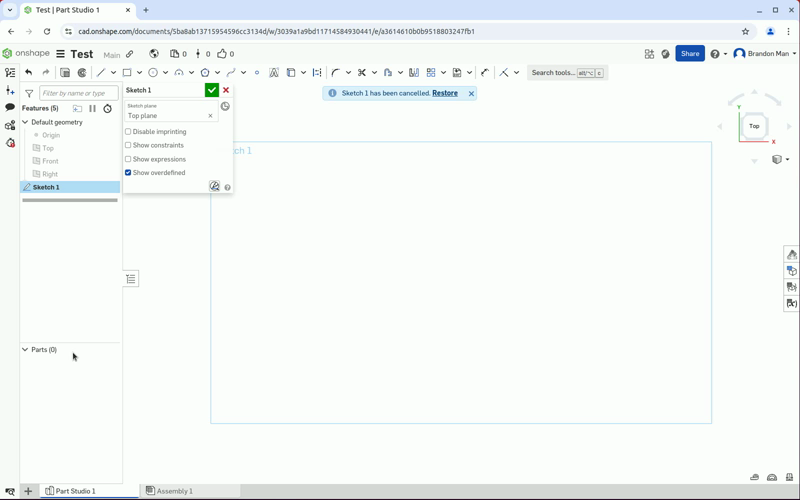
mouse_move(348, 379)
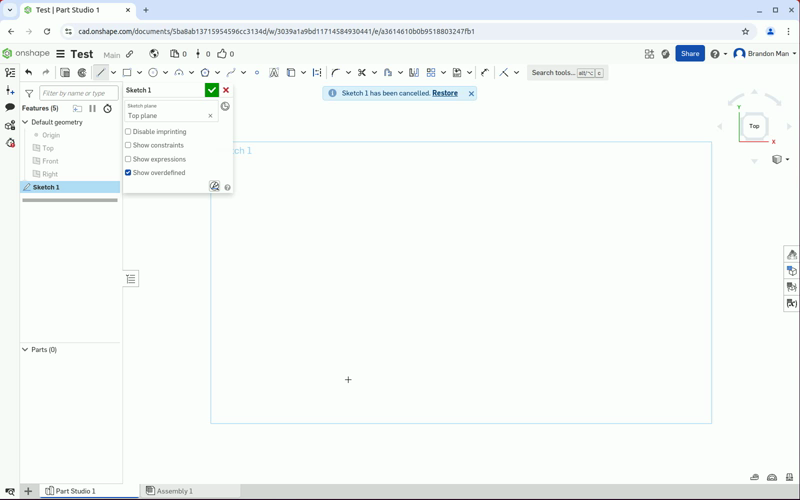
click(348, 379)
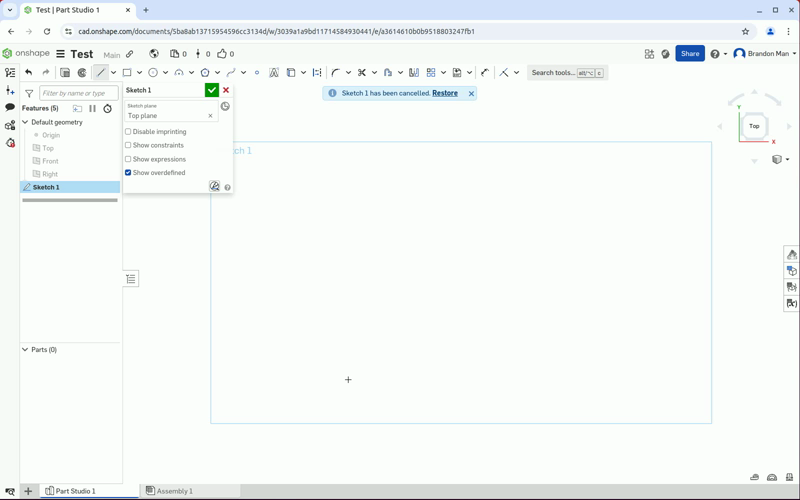
key_up(shift)
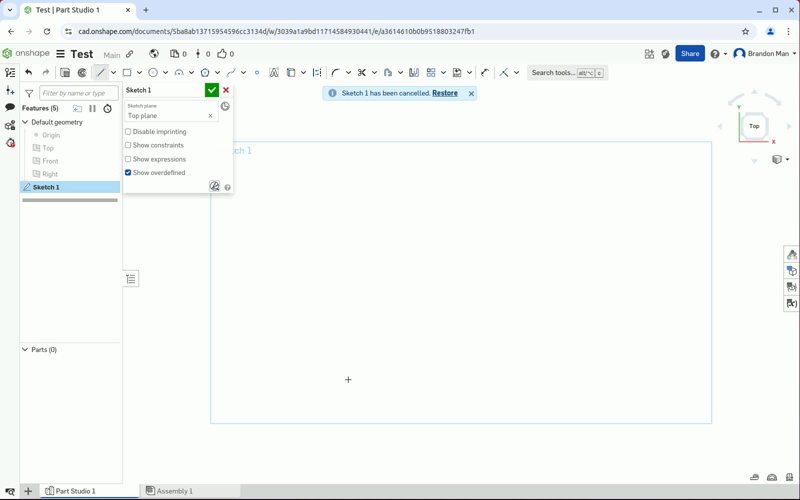
key_down(shift)
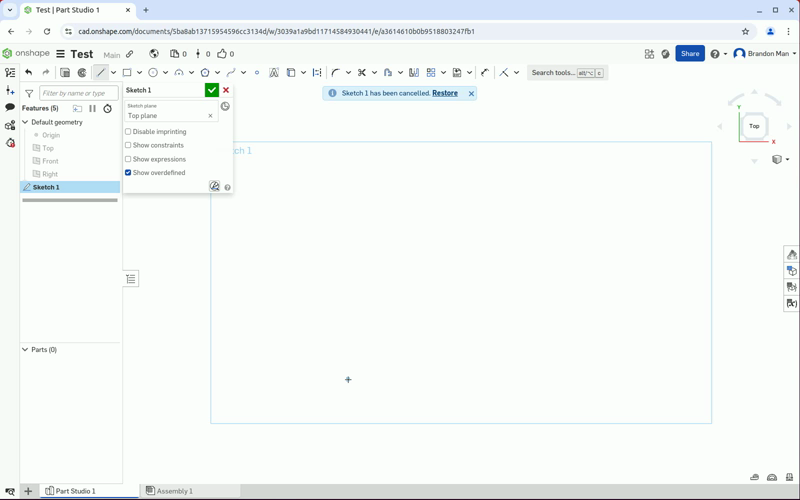
mouse_move(572, 379)
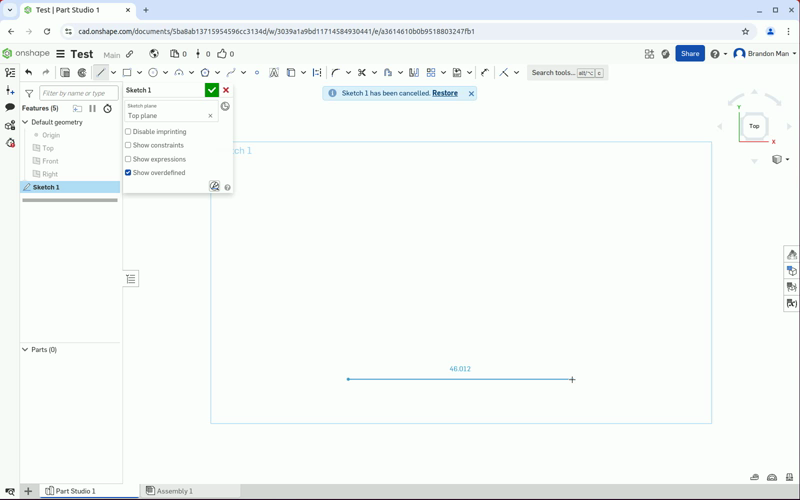
click(572, 379)
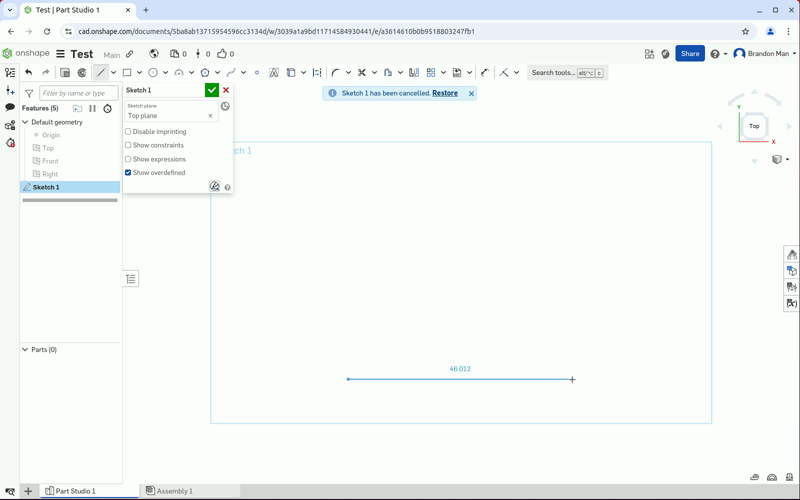
key_up(shift)
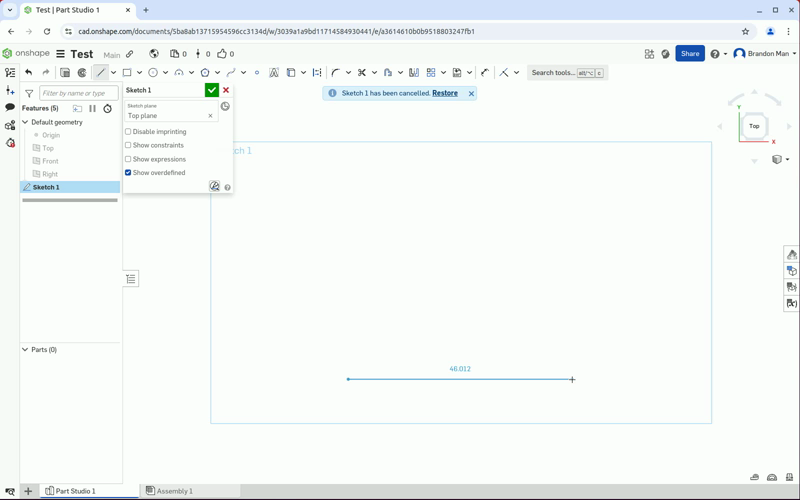
key_down(shift)
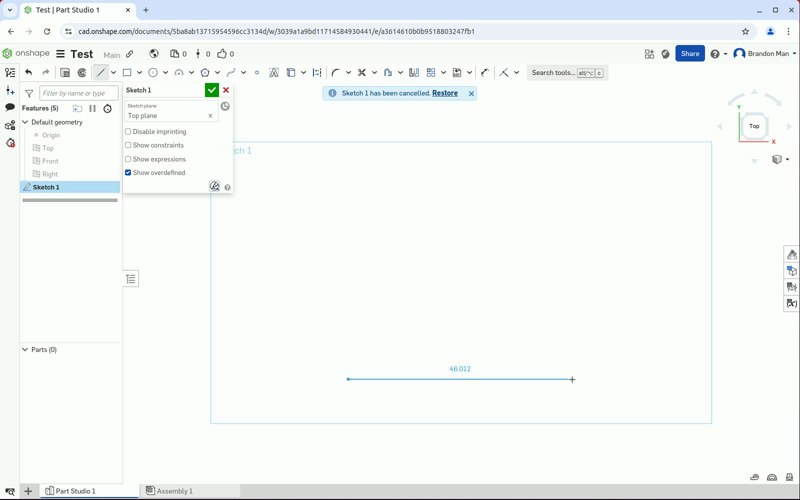
mouse_move(572, 188)
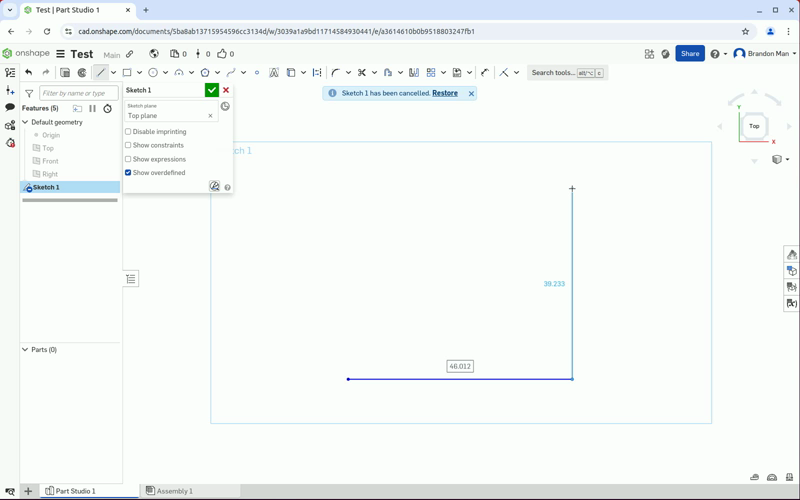
click(572, 188)
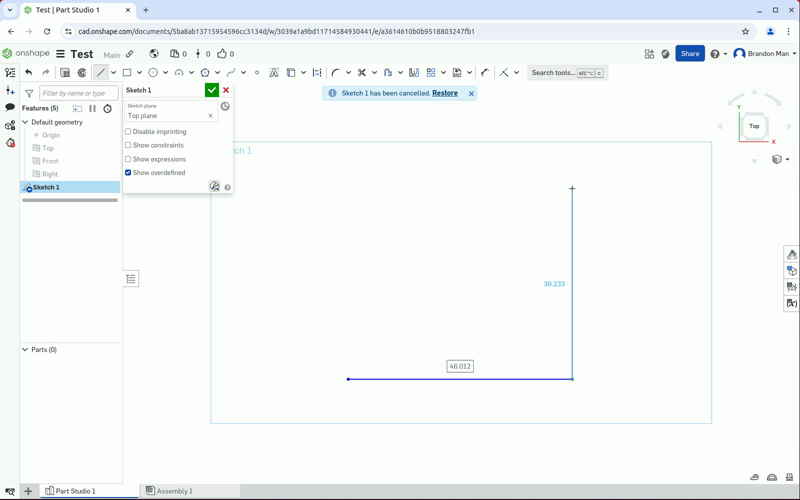
key_up(shift)
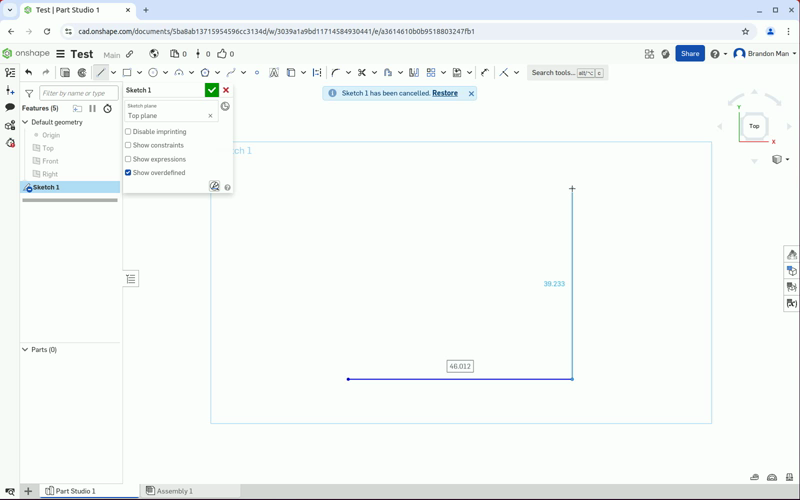
key_down(shift)
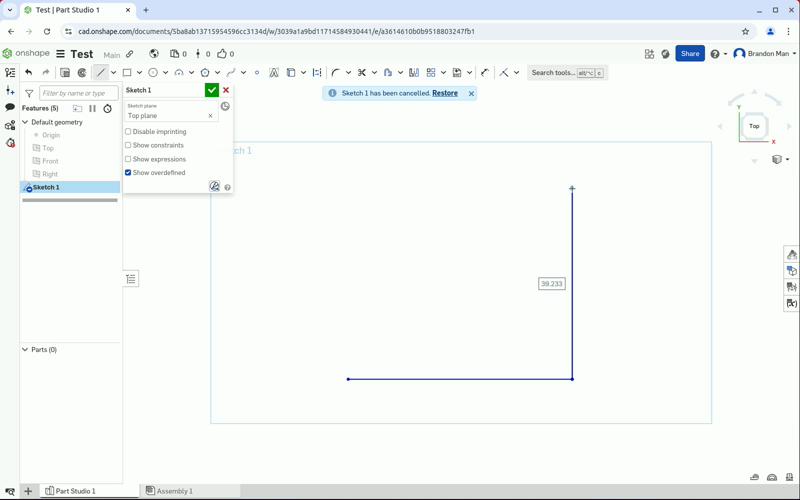
mouse_move(348, 188)
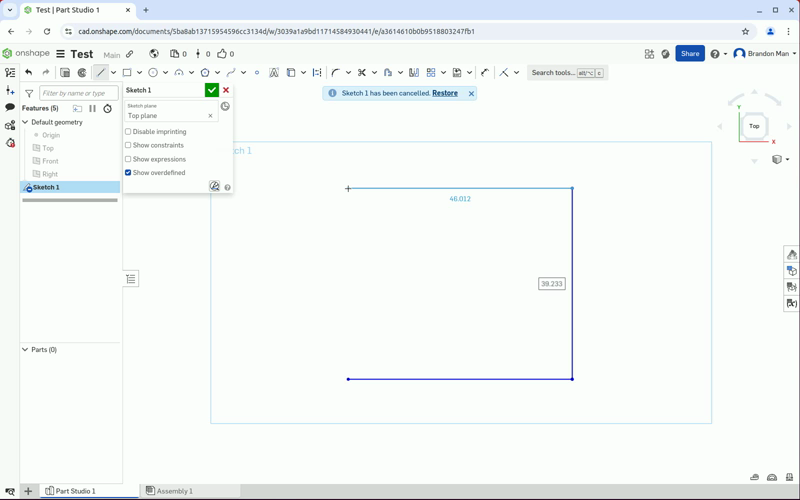
click(348, 188)
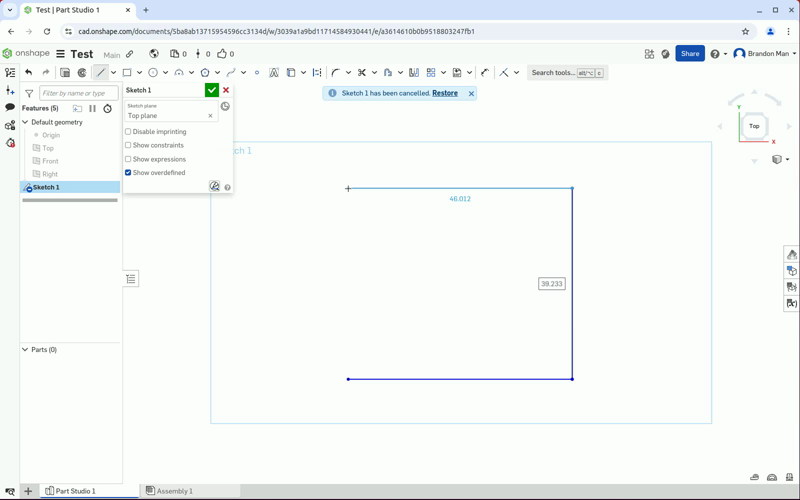
key_up(shift)
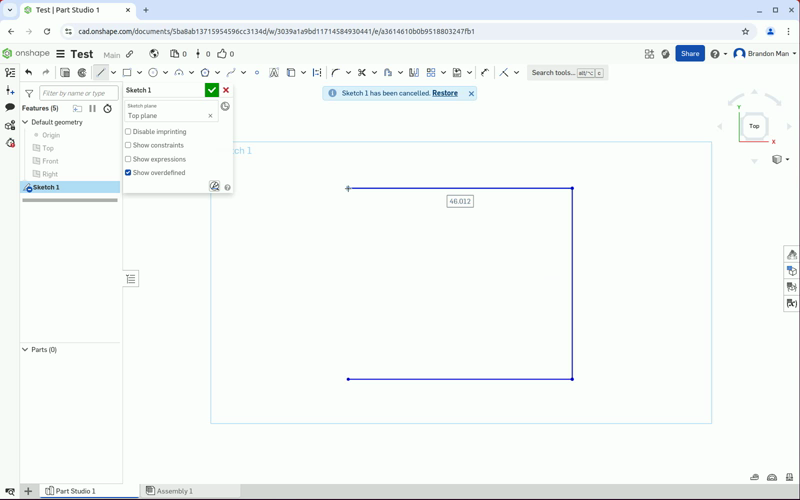
key_down(shift)
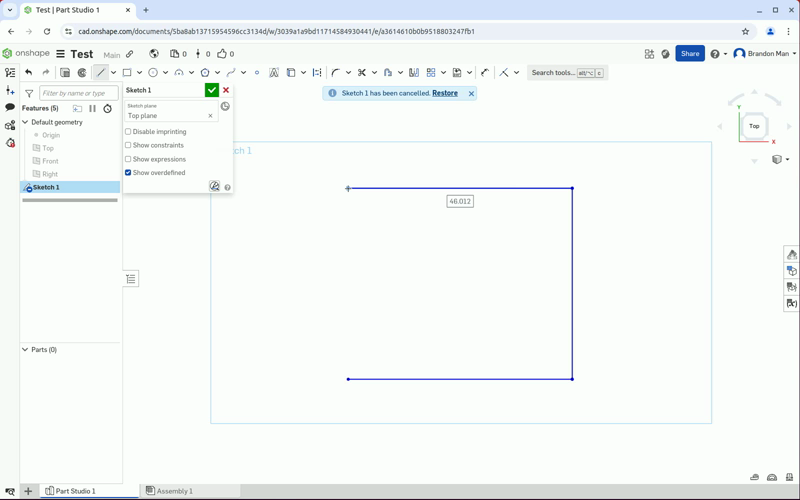
mouse_move(348, 379)
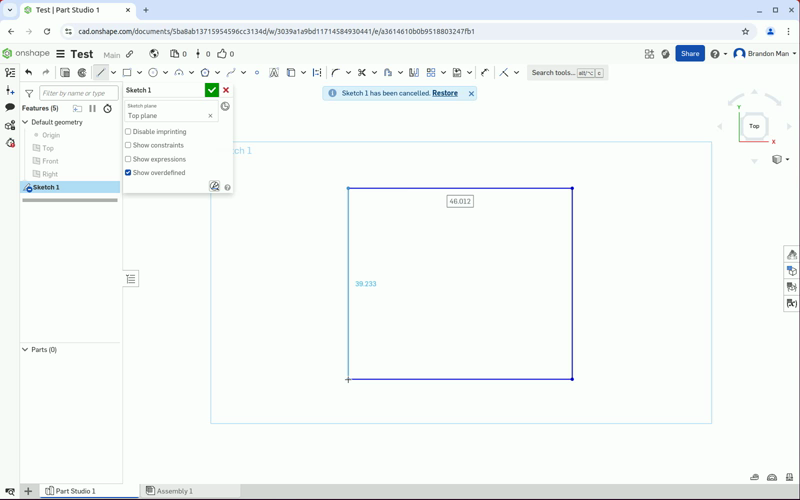
key_up(shift)
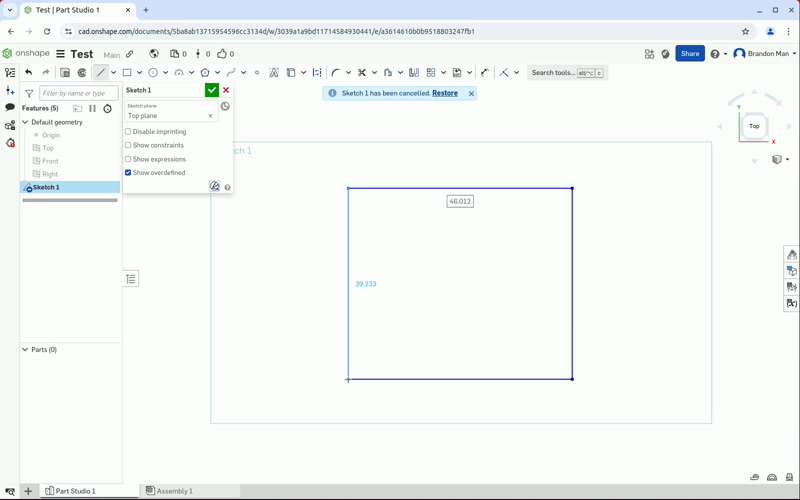
click(348, 379)
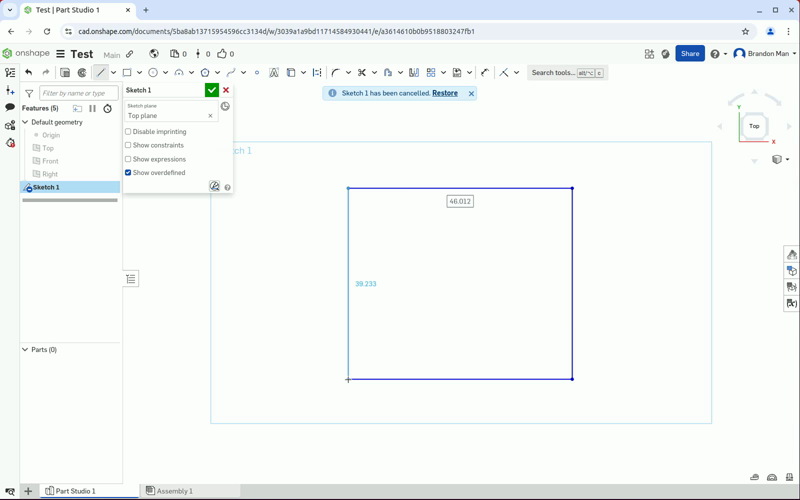
key(esc)
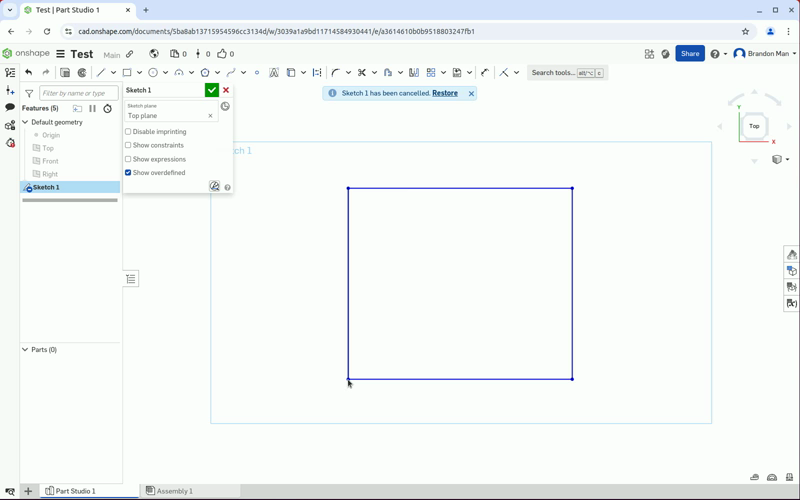
mouse_move(525, 286)
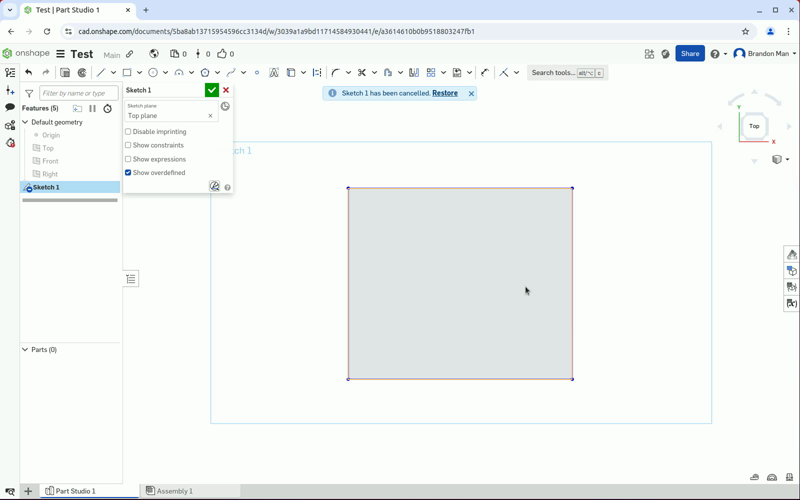
click(525, 286)
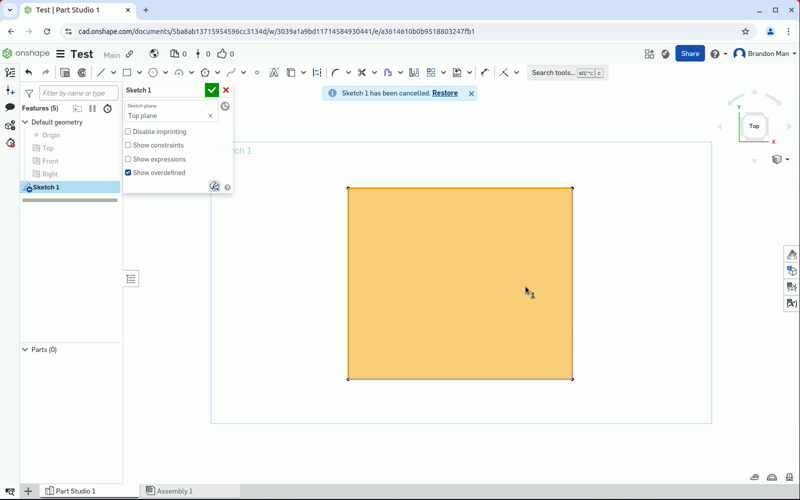
mouse_move(73, 352)
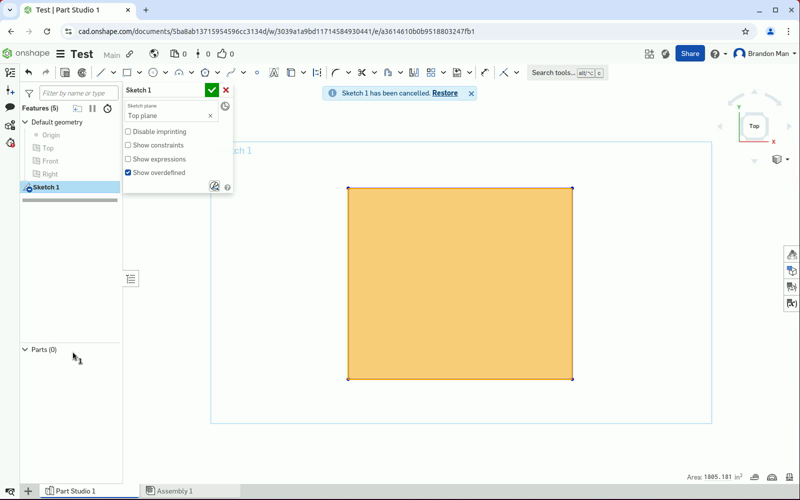
key(shift+y)
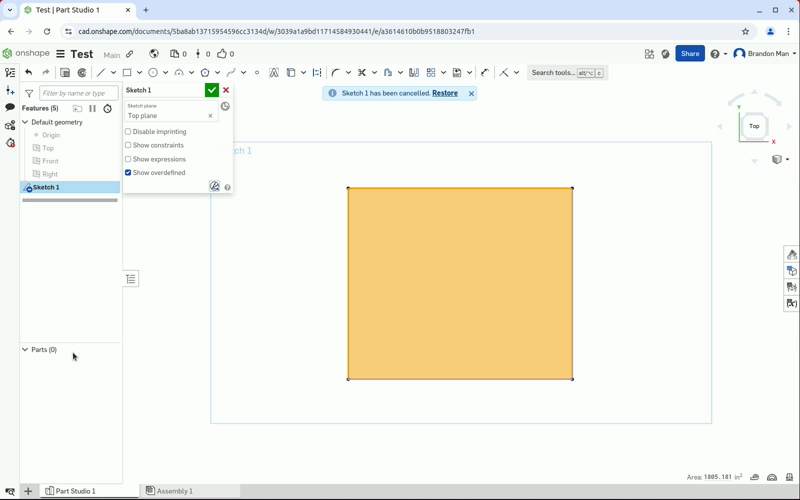
key(shift+e)
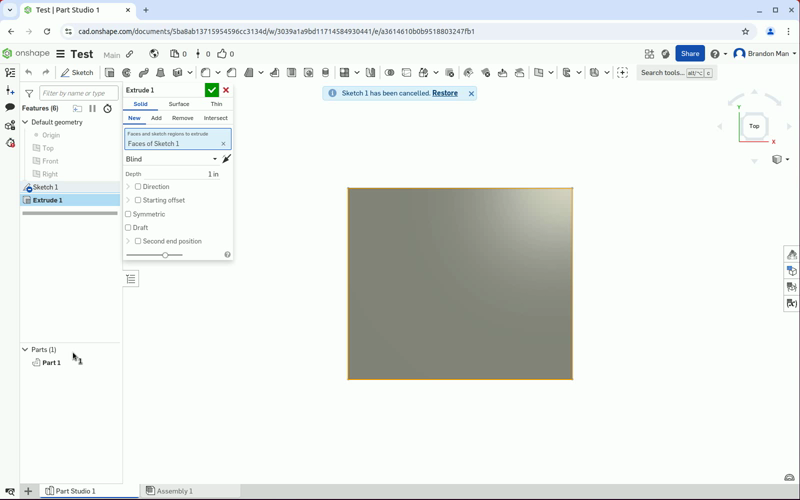
mouse_move(143, 106)
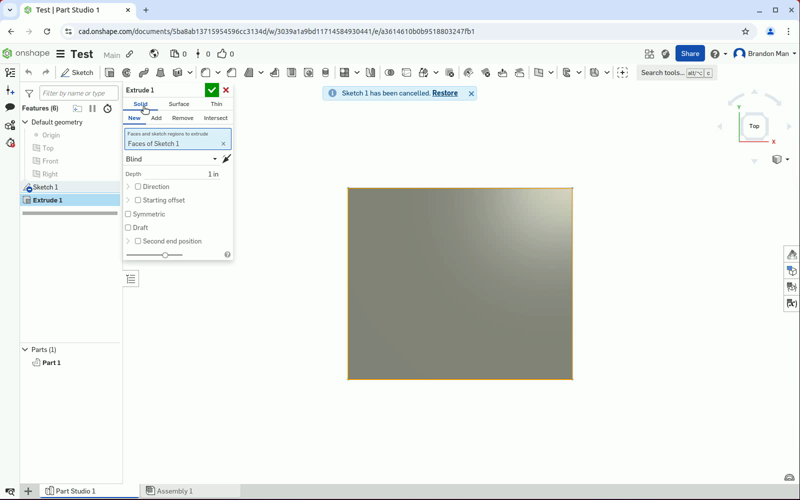
click(143, 106)
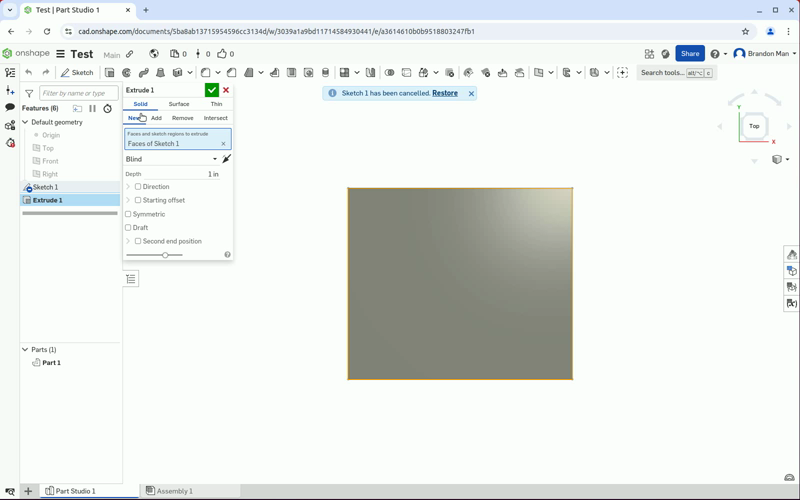
mouse_move(137, 120)
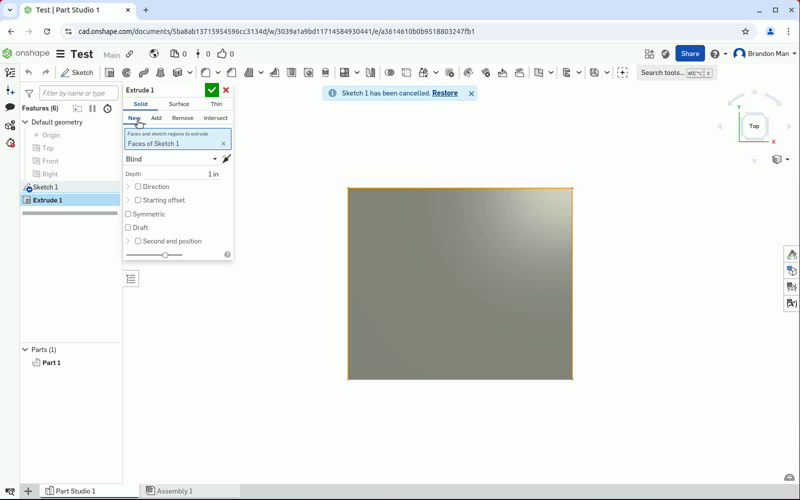
click(137, 120)
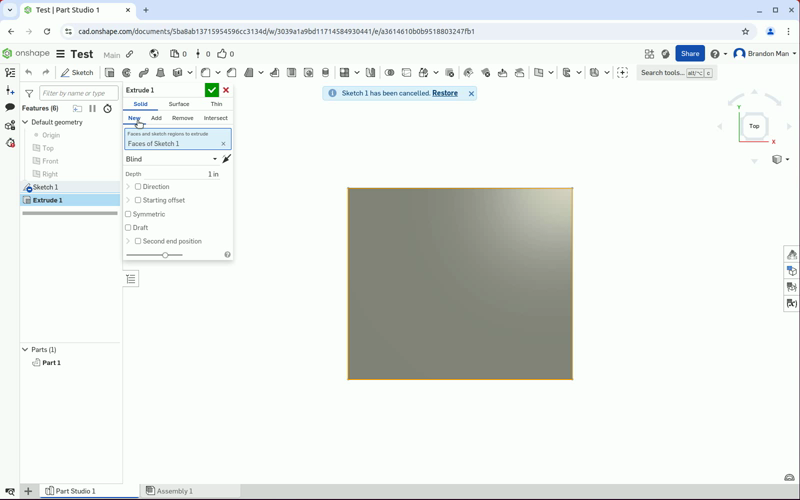
key(tab, 4)
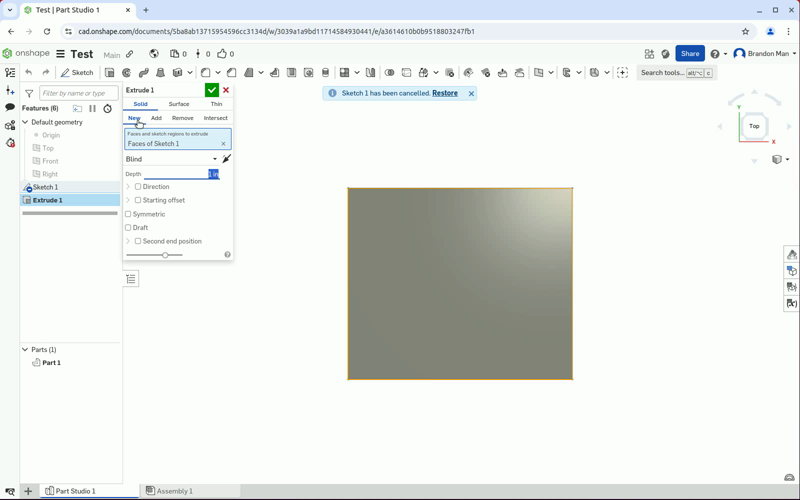
text(16.609)
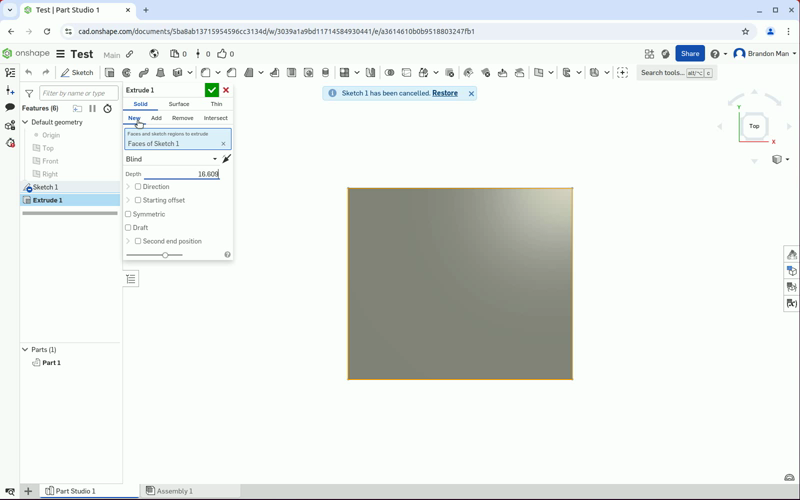
key(enter)
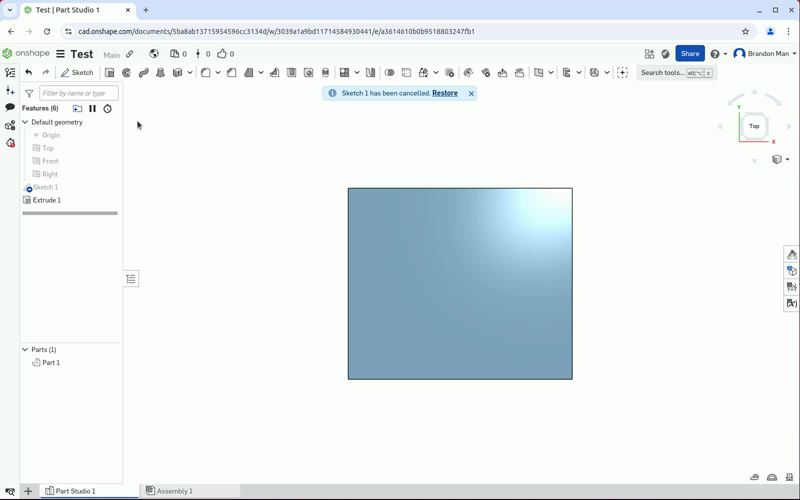
key(shift+h)
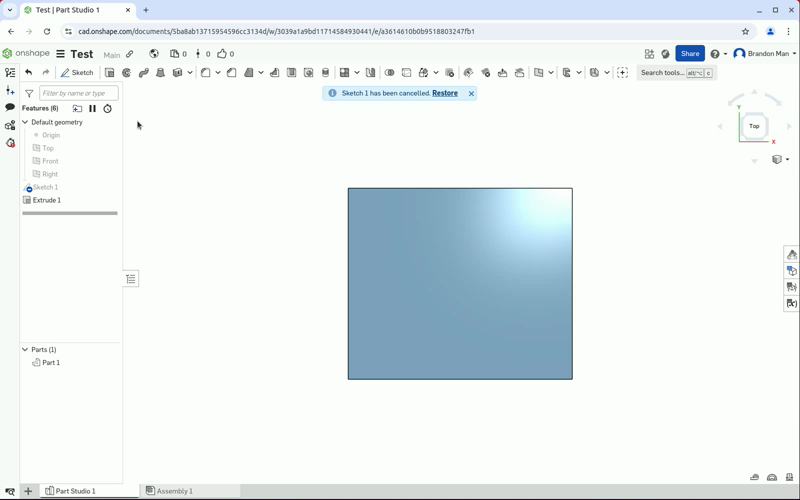
key(shift+h)
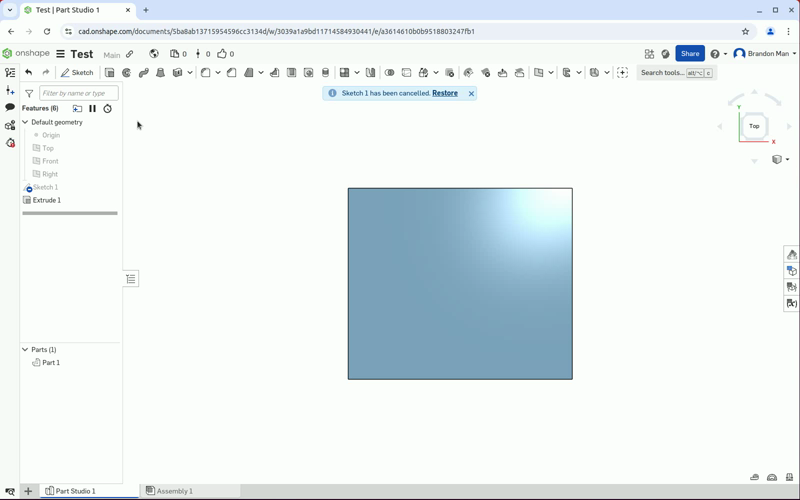
mouse_move(73, 189)
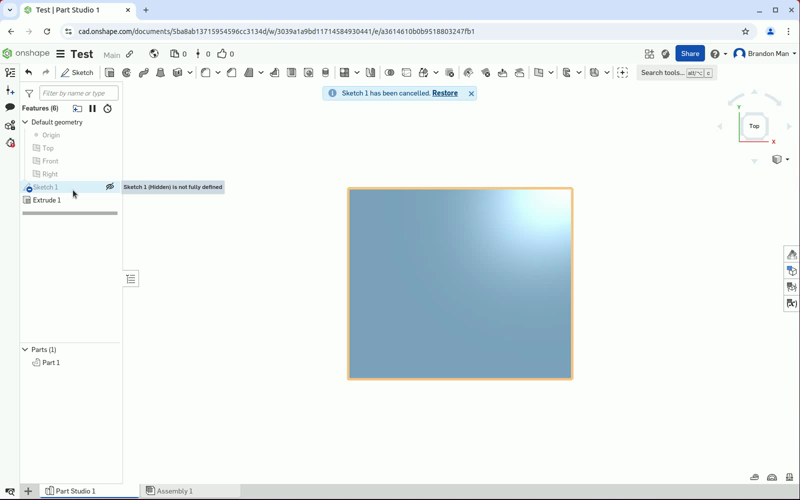
click(73, 189)
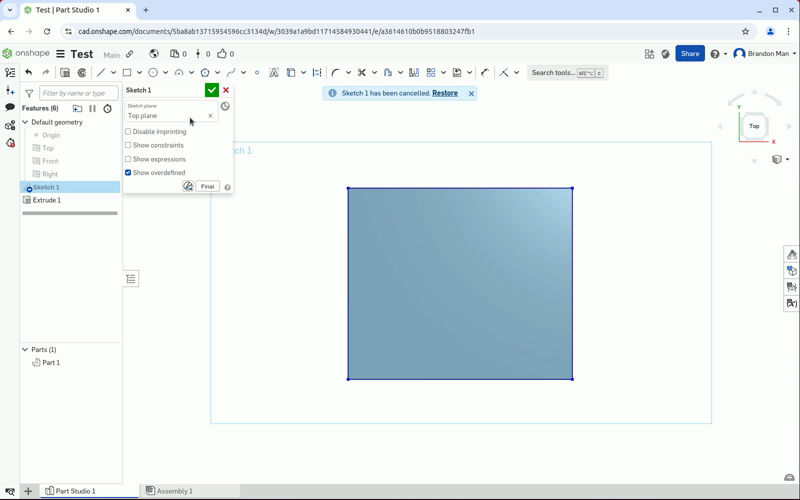
mouse_move(229, 92)
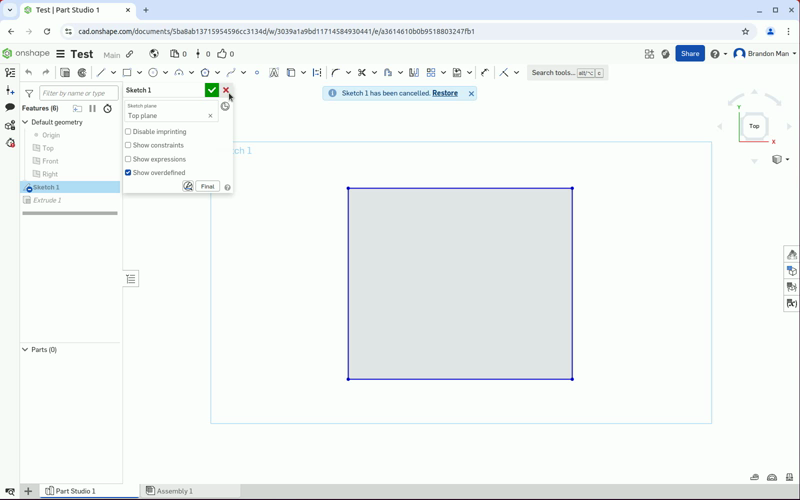
click(229, 92)
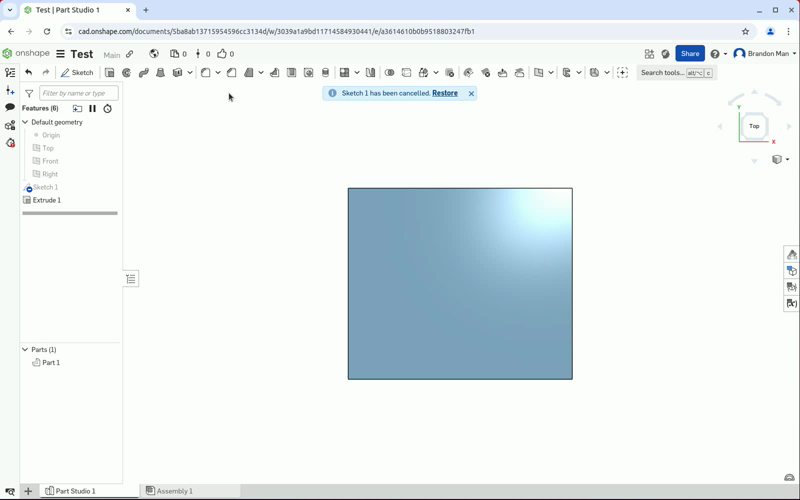
mouse_move(541, 75)
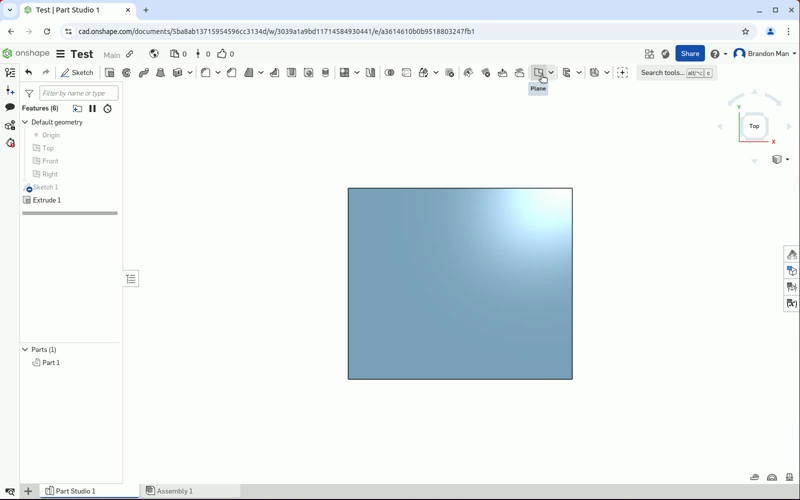
click(541, 75)
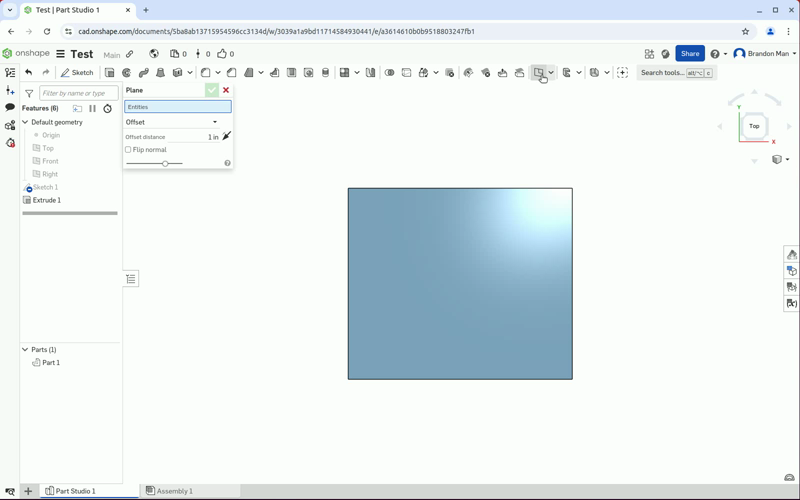
mouse_move(73, 150)
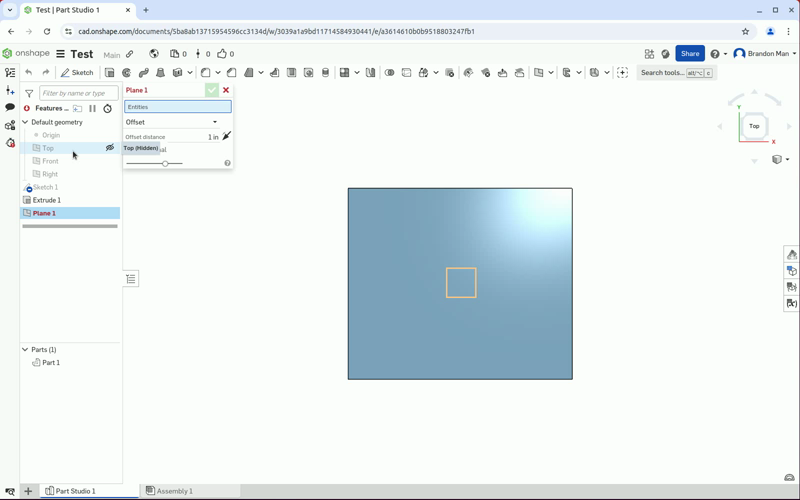
click(73, 150)
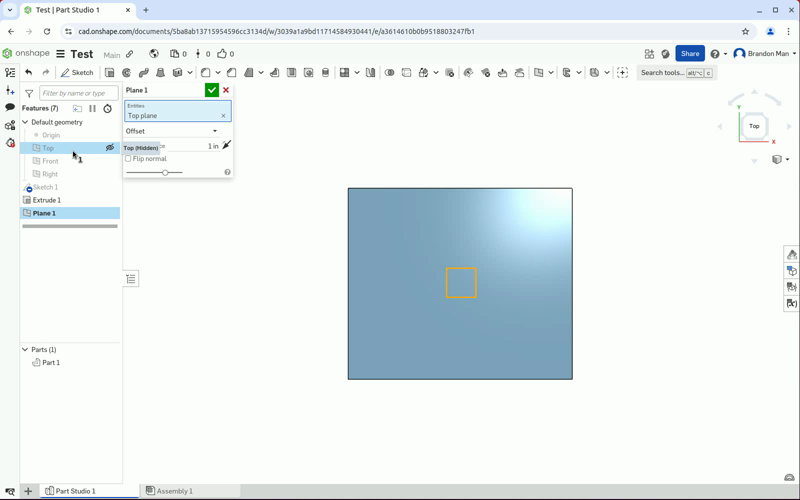
key(tab, 2)
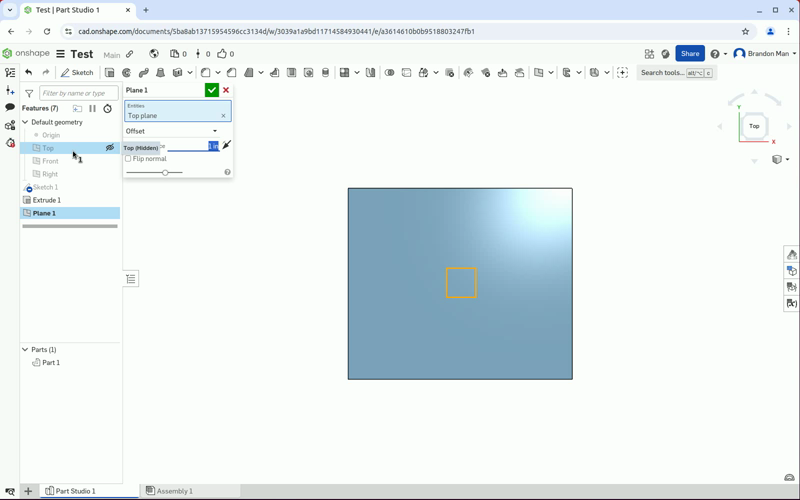
text(16.607)
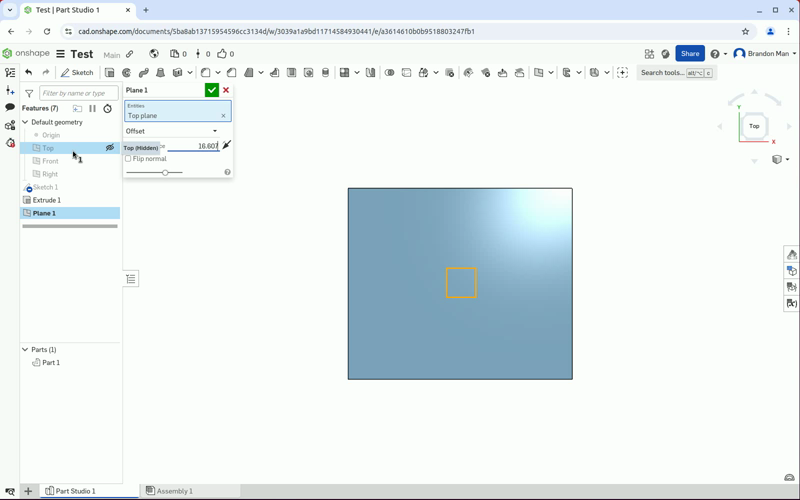
key(enter, 2)
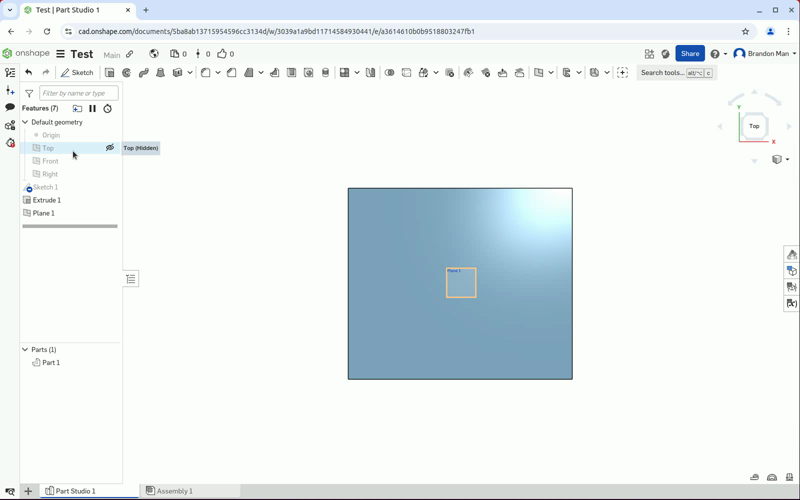
key(shift+s)
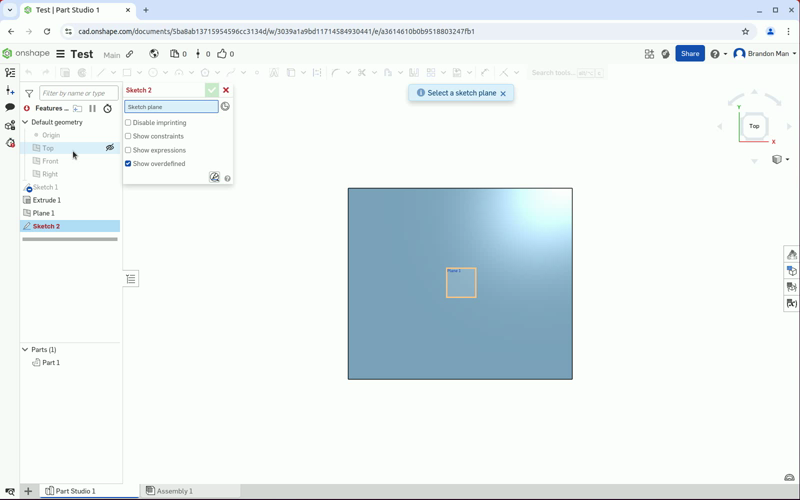
mouse_move(73, 215)
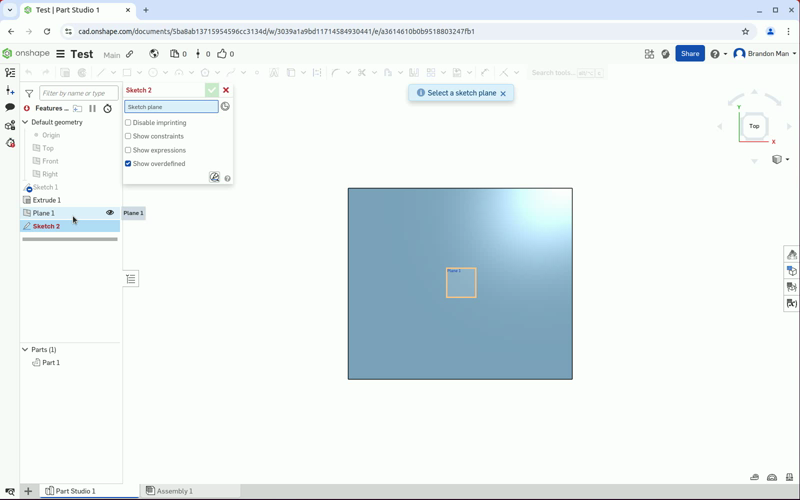
click(73, 215)
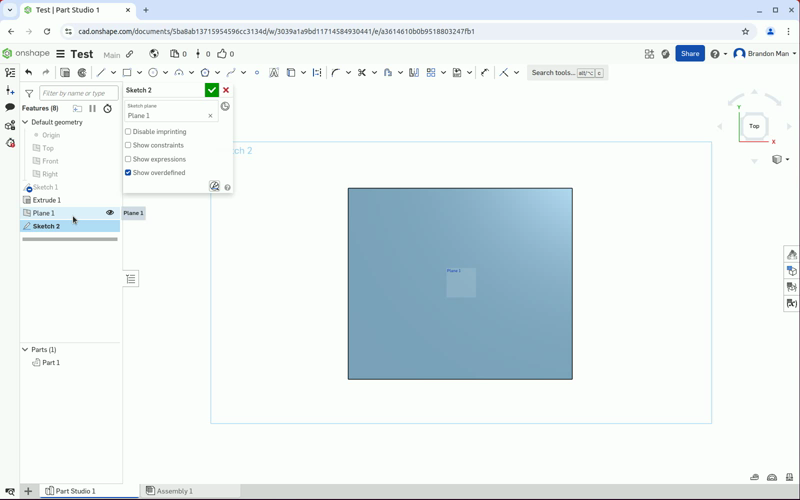
mouse_move(73, 352)
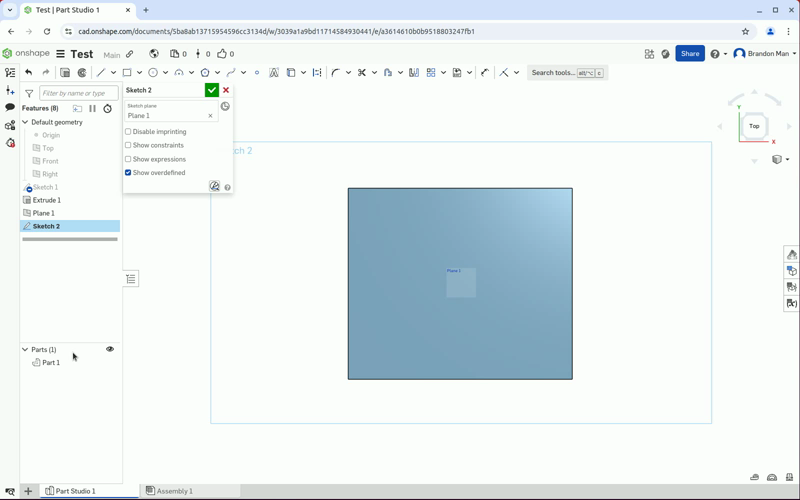
key(y)
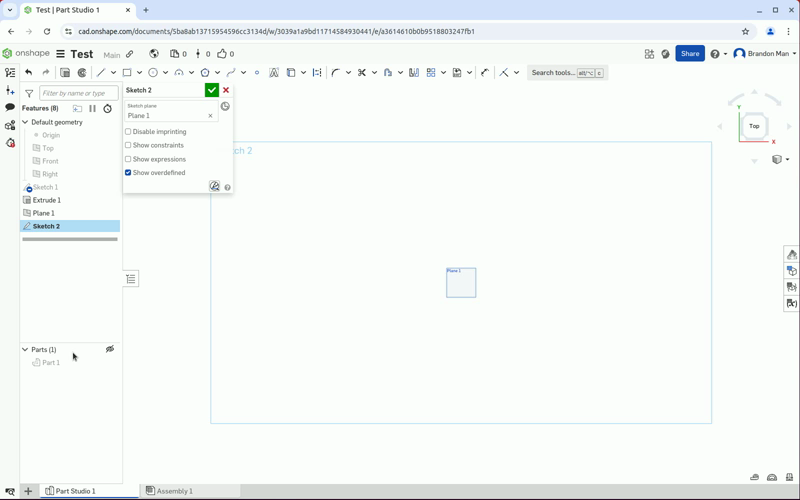
key(l)
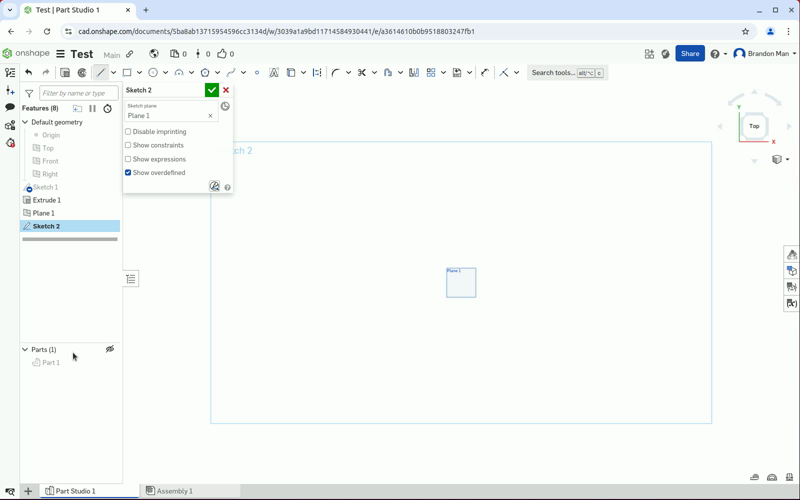
key_down(shift)
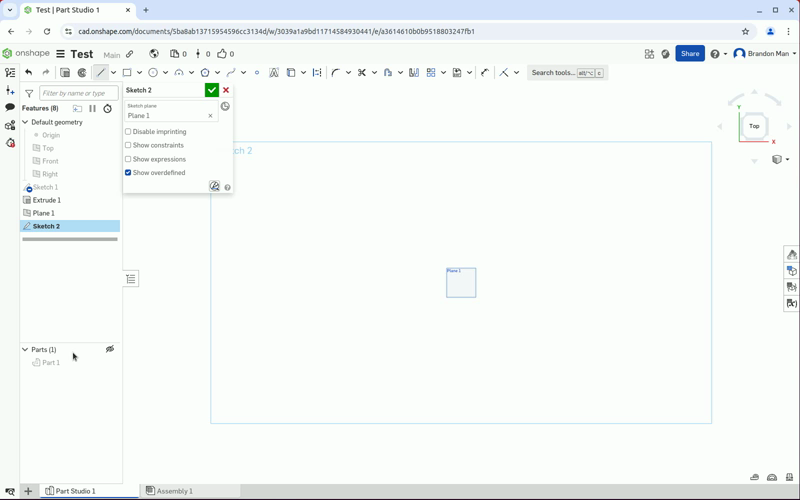
mouse_move(359, 369)
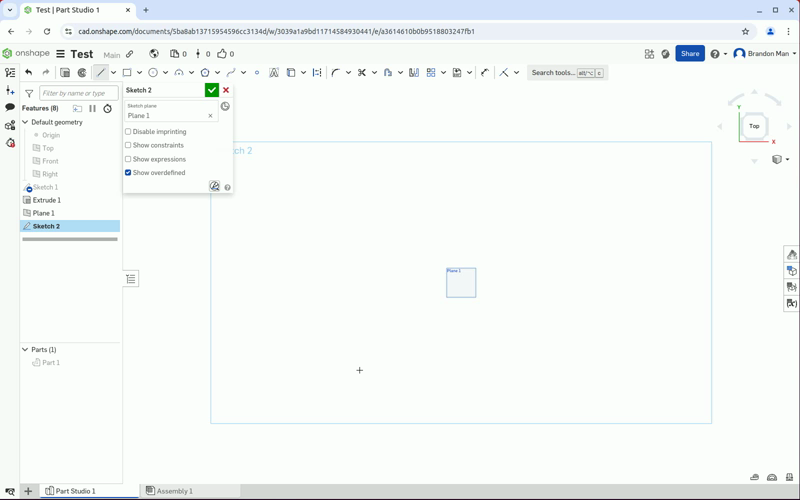
click(359, 369)
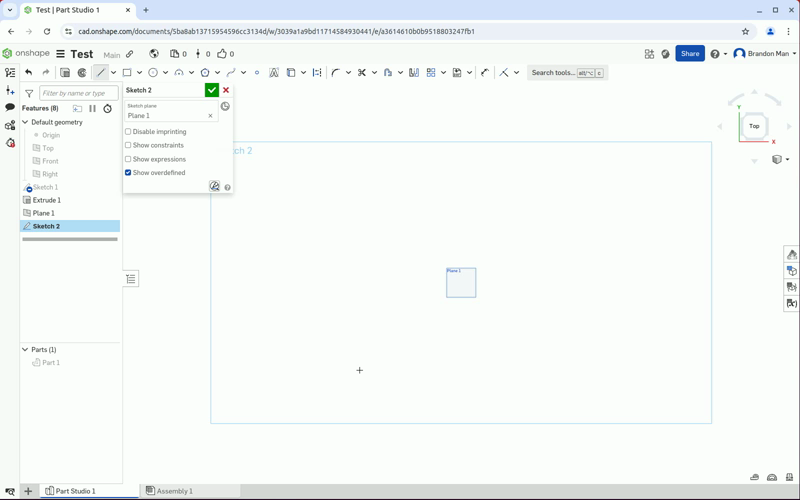
key_up(shift)
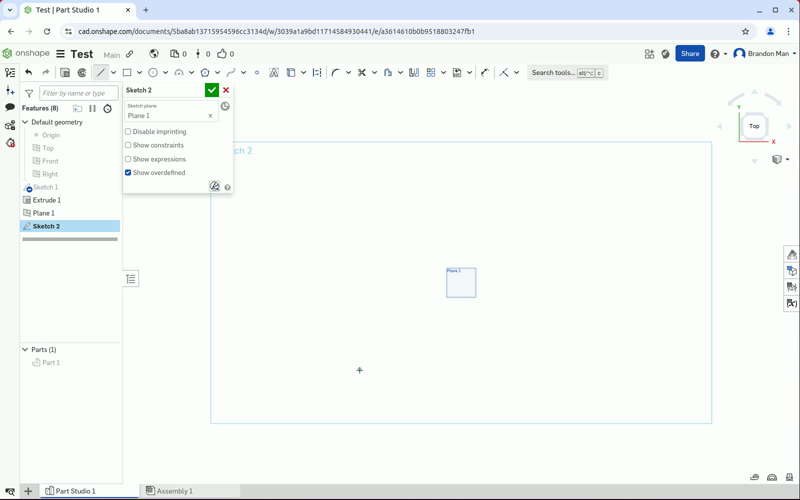
key_down(shift)
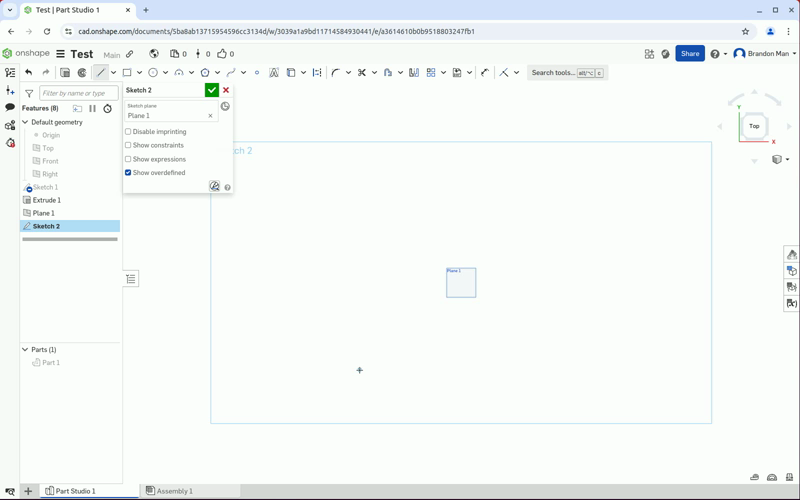
mouse_move(559, 369)
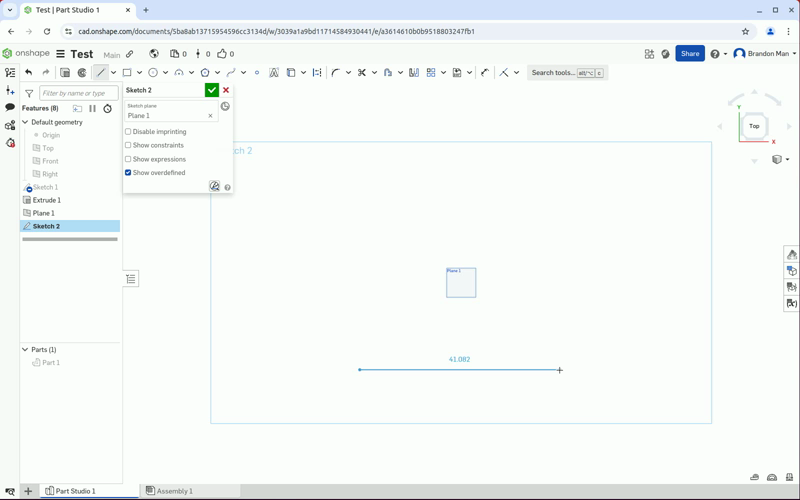
click(559, 369)
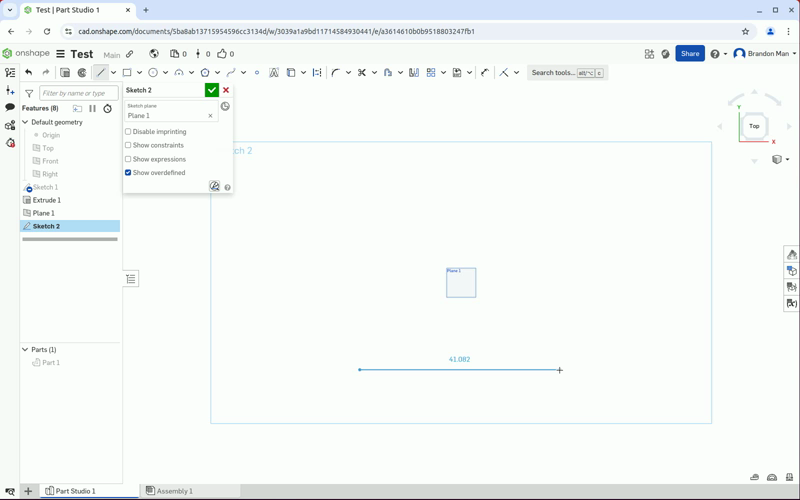
key_up(shift)
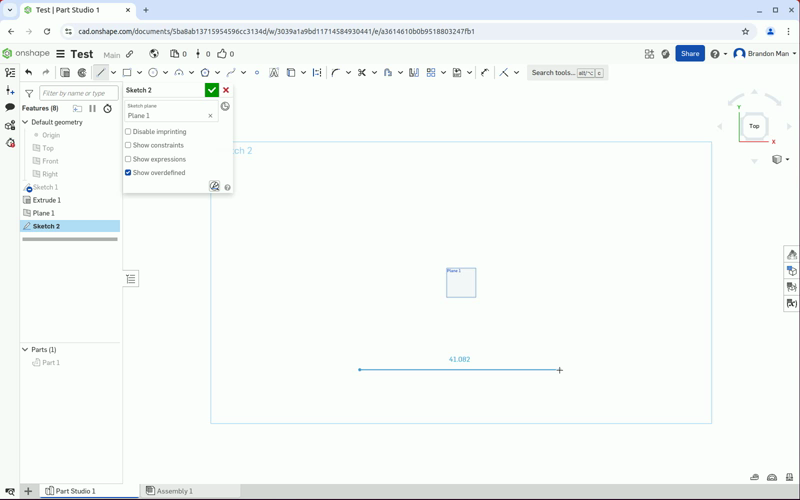
key_down(shift)
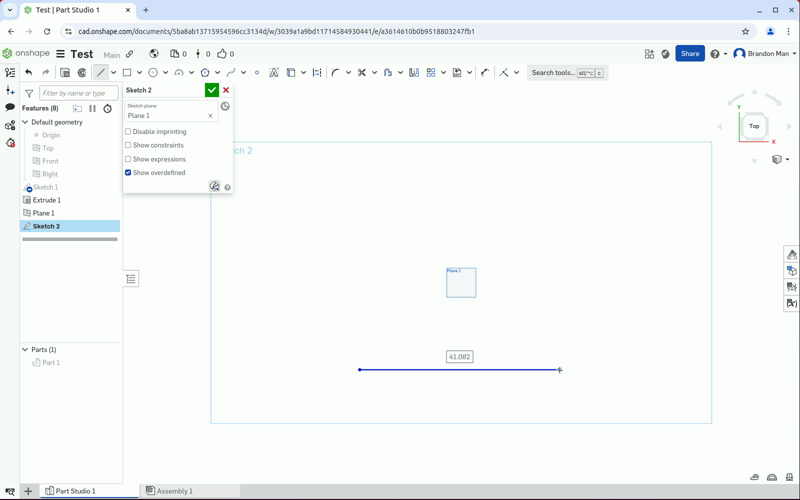
mouse_move(559, 197)
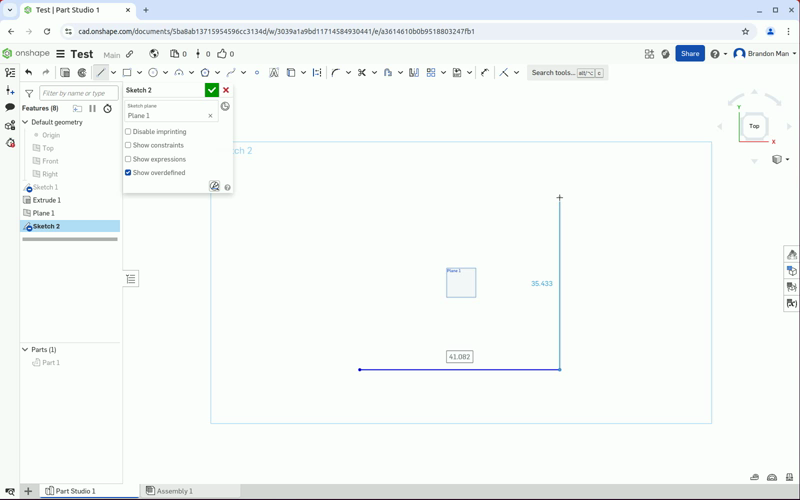
click(559, 197)
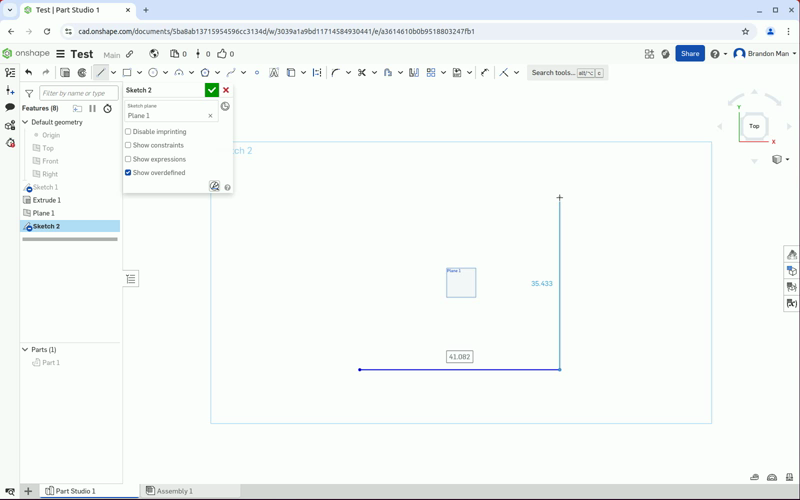
key_up(shift)
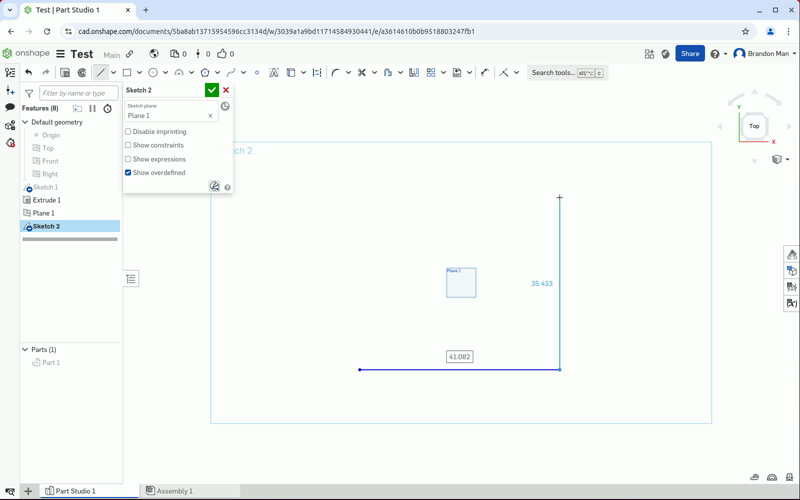
key_down(shift)
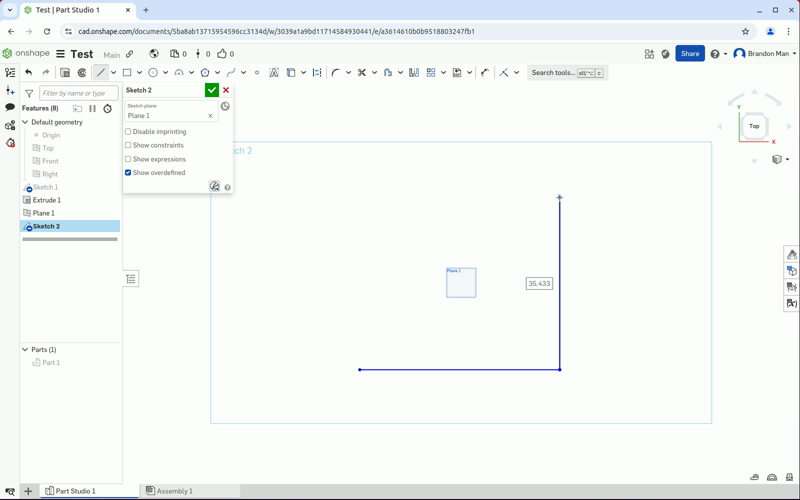
mouse_move(359, 197)
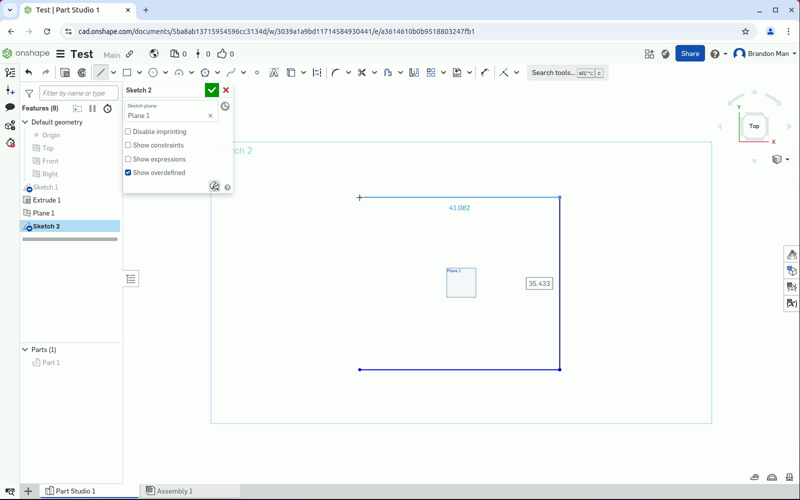
click(359, 197)
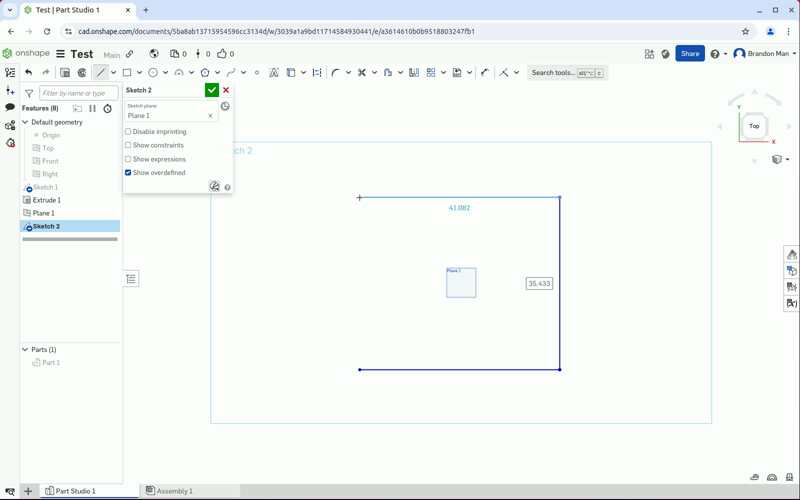
key_up(shift)
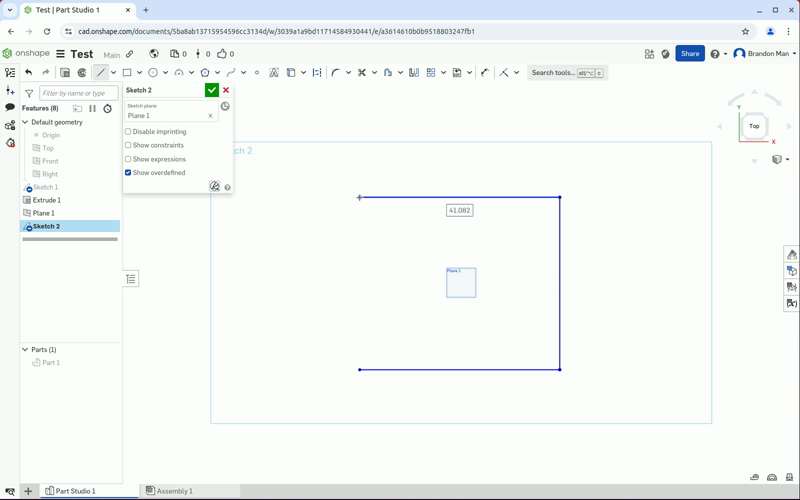
key_down(shift)
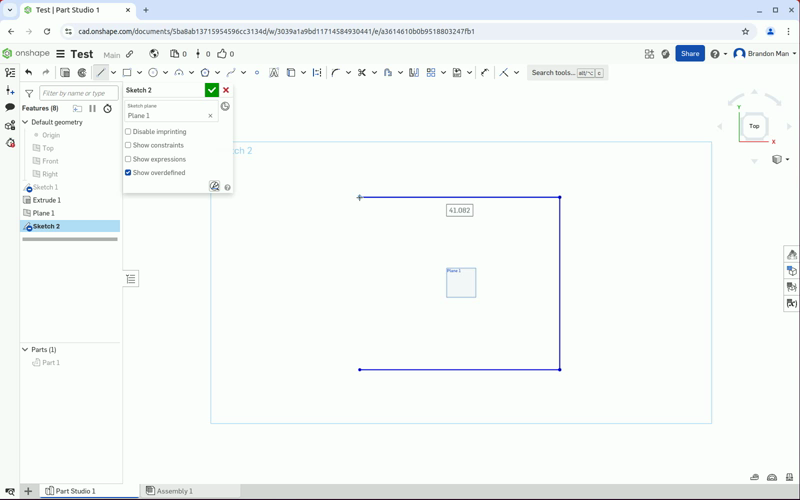
mouse_move(359, 369)
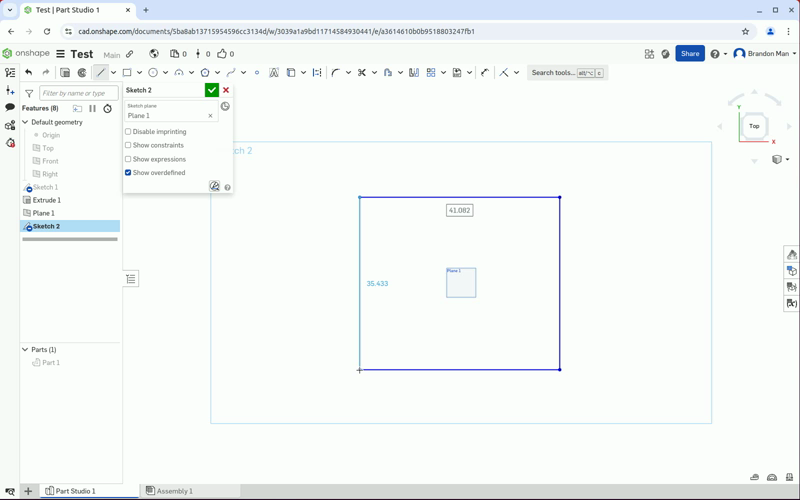
key_up(shift)
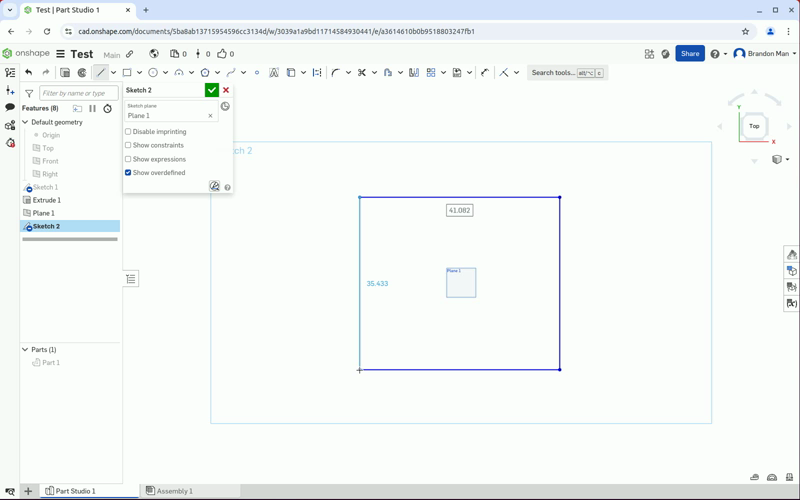
click(359, 369)
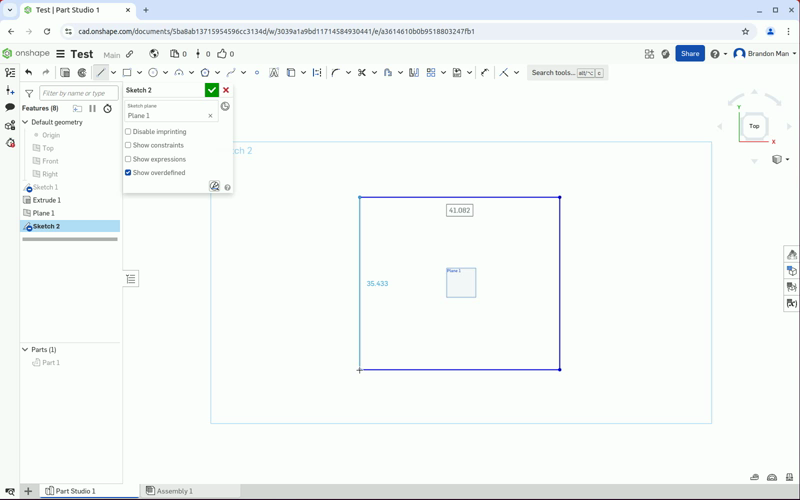
key(esc)
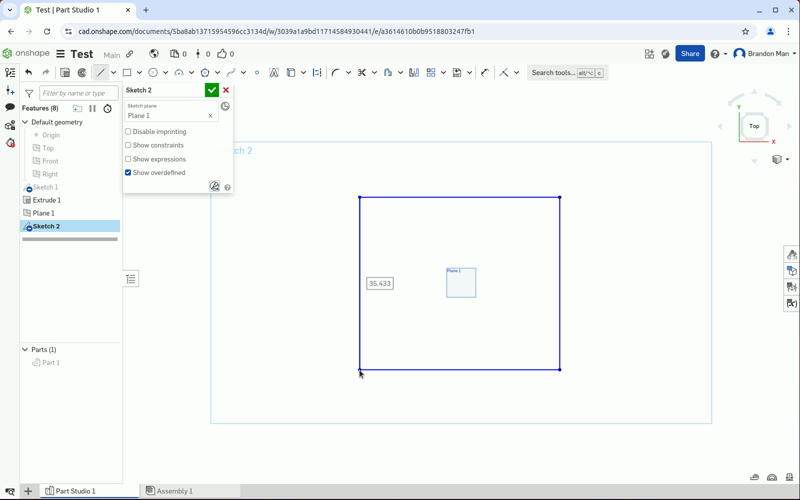
mouse_move(469, 241)
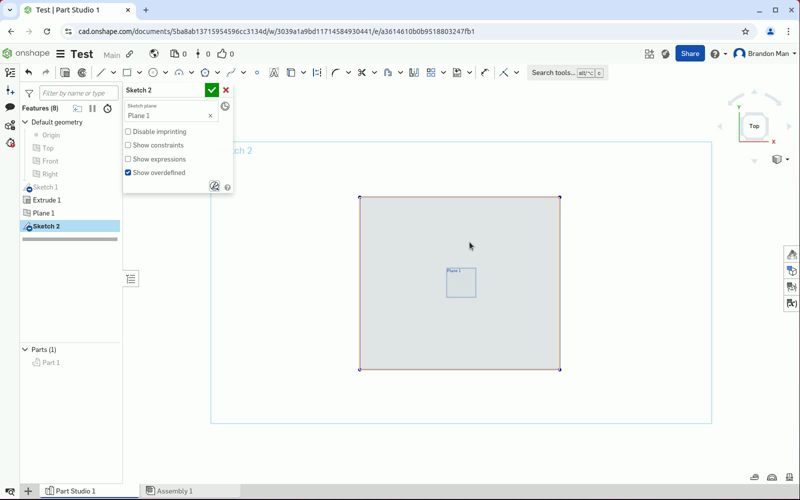
click(469, 241)
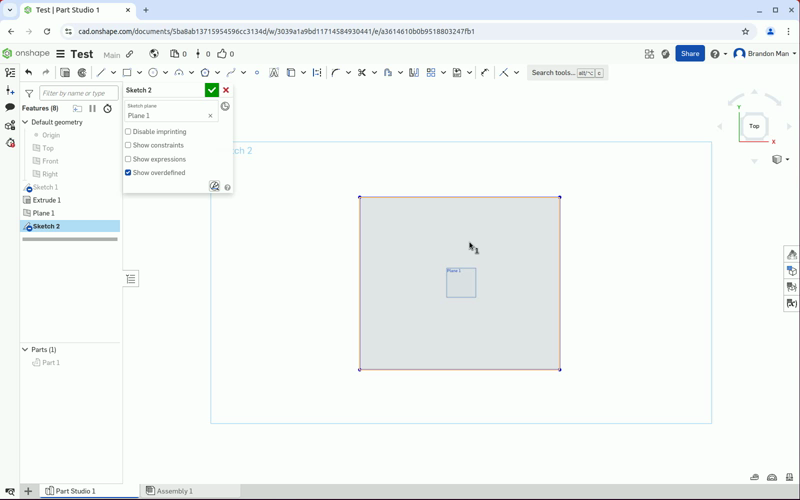
mouse_move(73, 352)
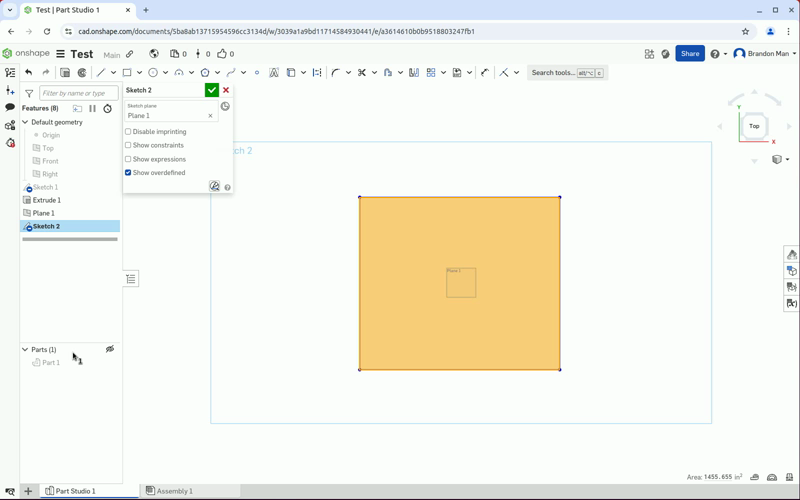
key(shift+y)
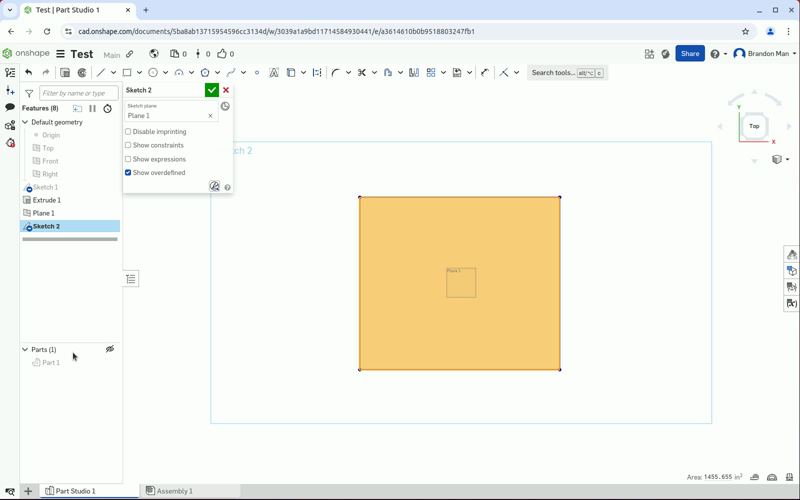
key(shift+e)
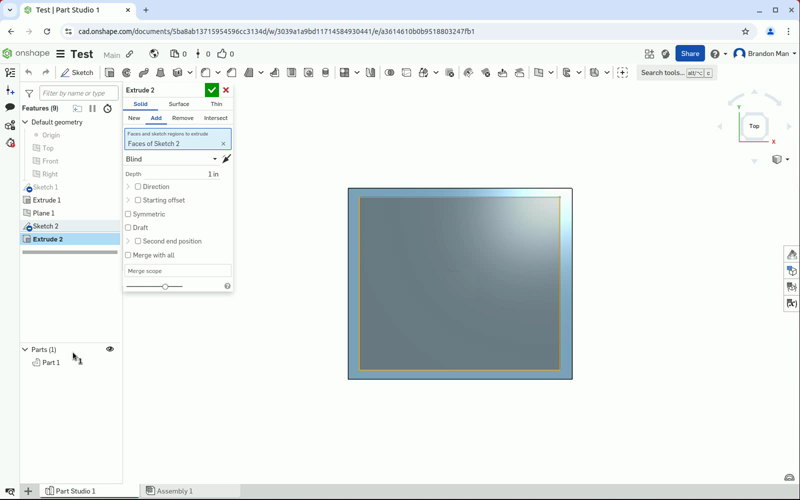
mouse_move(143, 106)
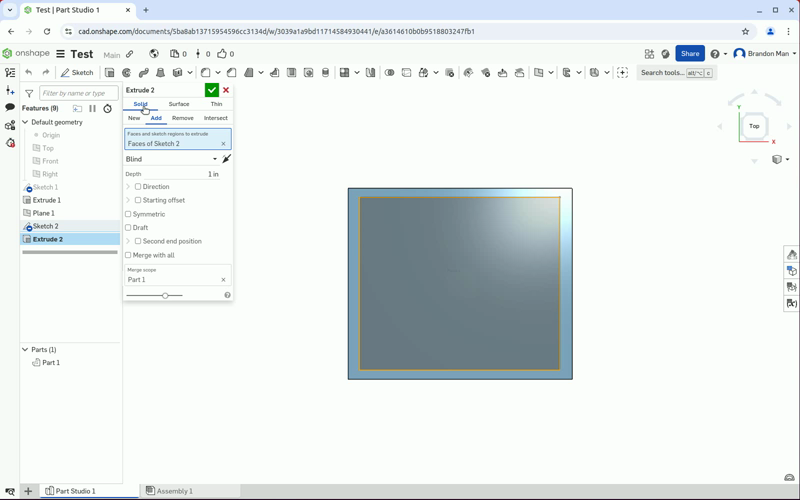
click(143, 106)
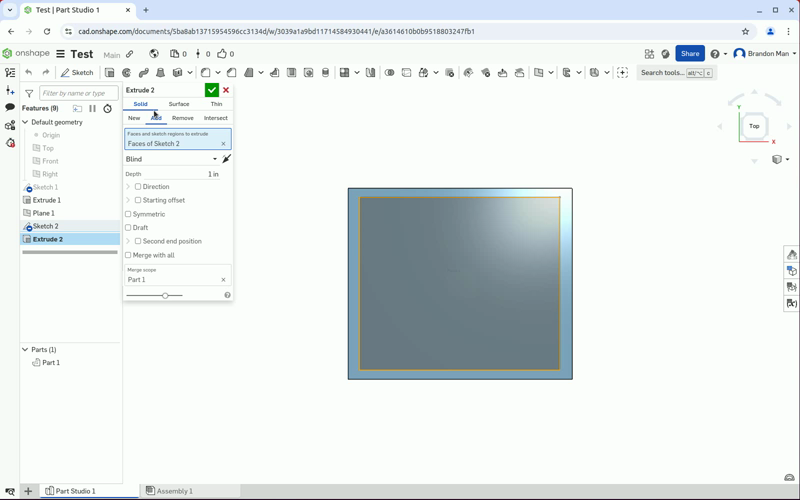
mouse_move(186, 120)
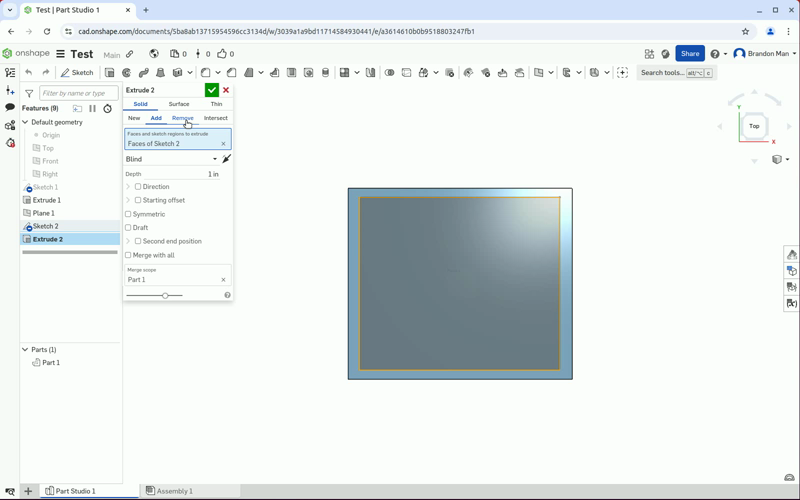
click(186, 120)
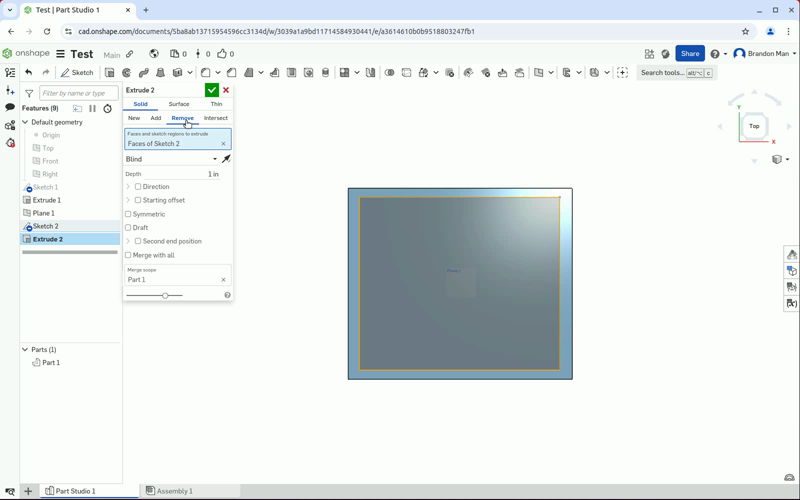
key(tab, 4)
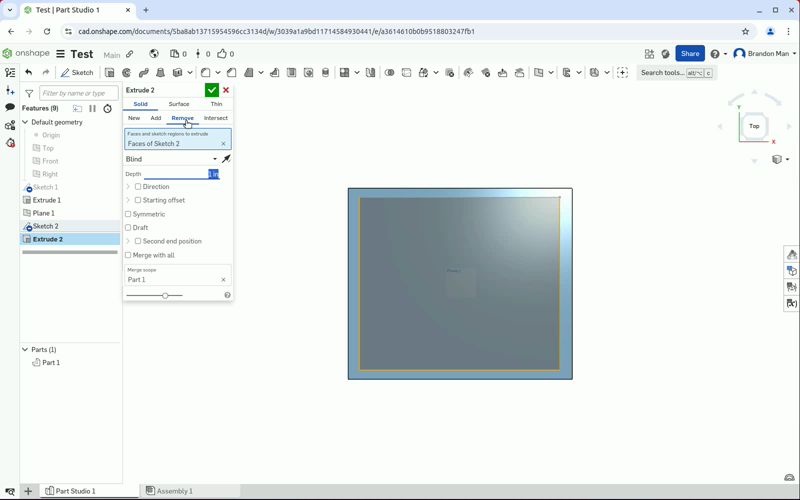
text(13.239)
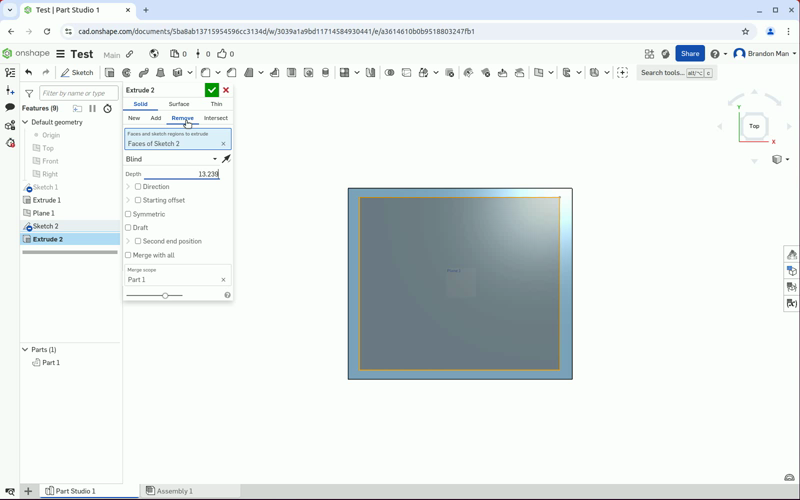
key(tab, 6)
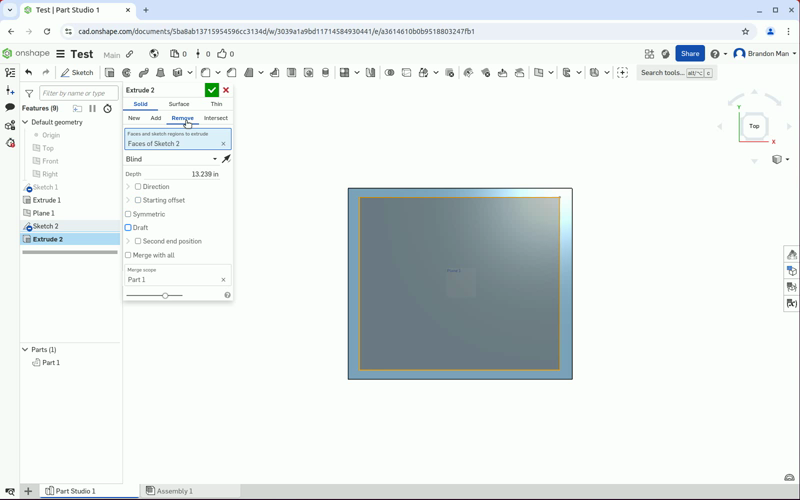
key(space)
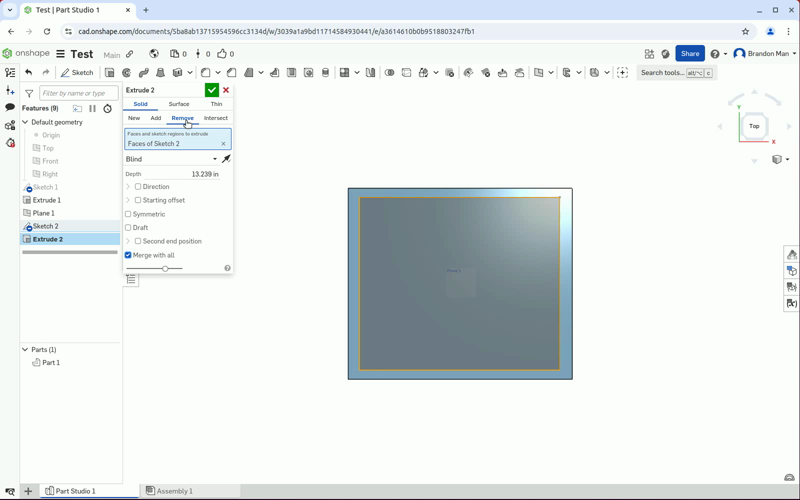
key(enter)
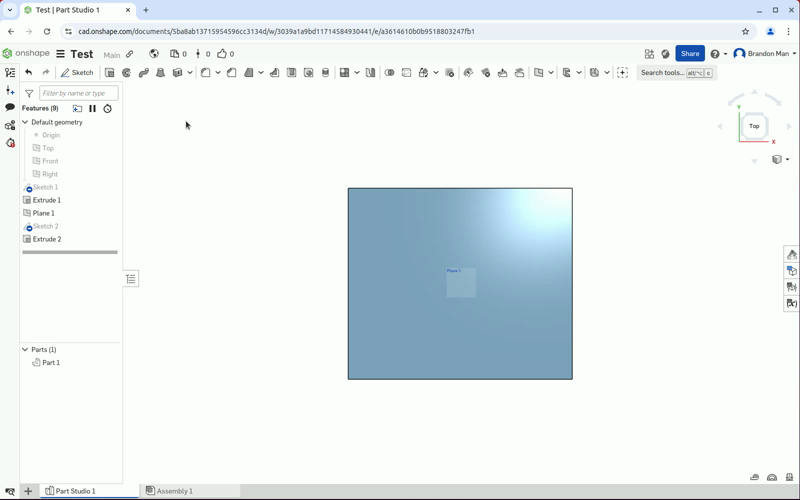
key(shift+h)
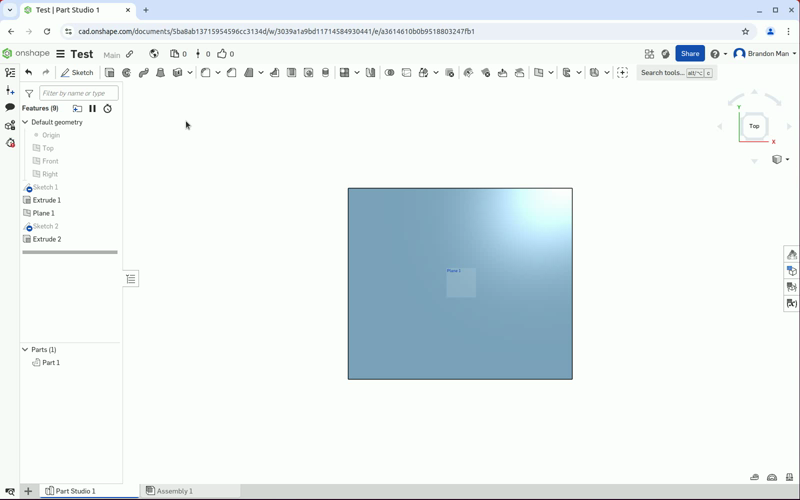
key(shift+h)
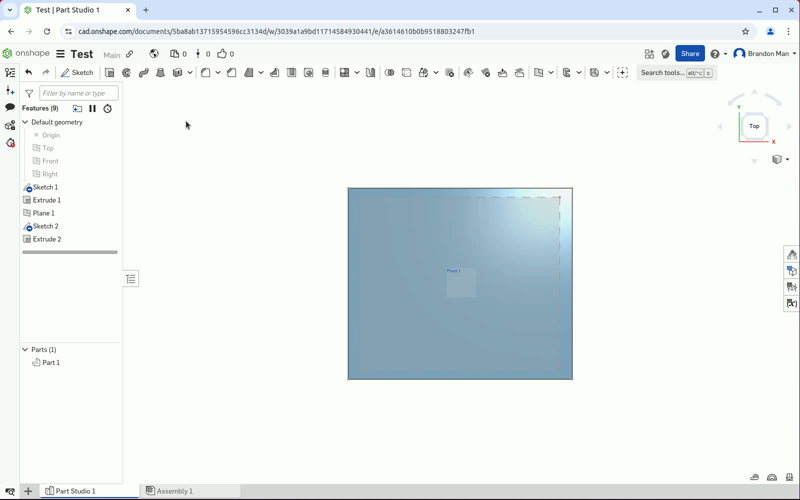
key(shift+7)
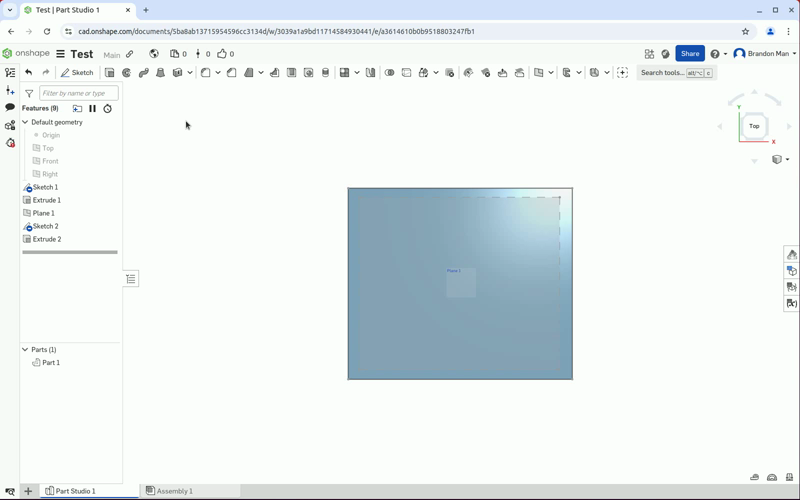
key(up, 3)
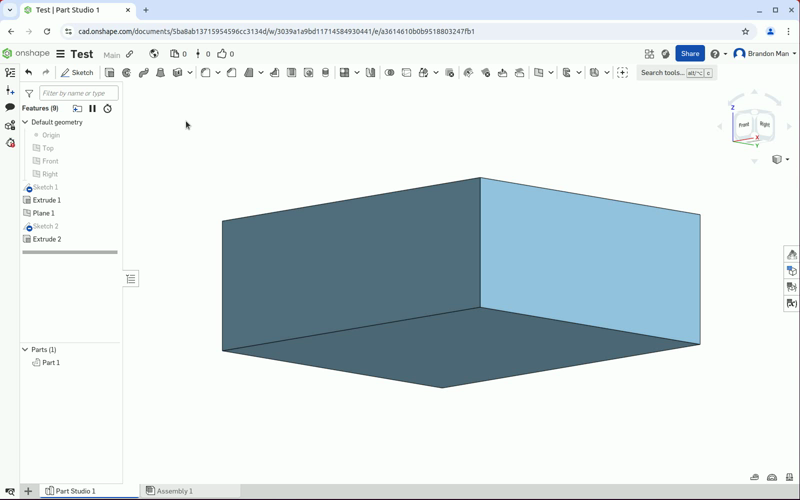
key(left, 3)
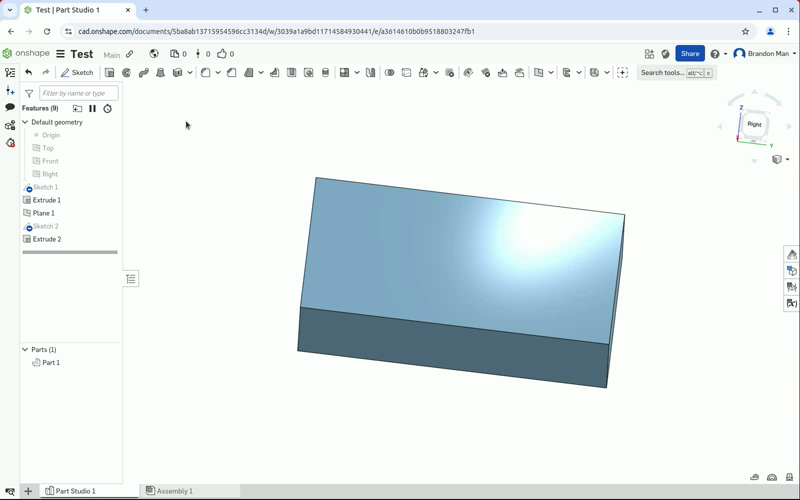
key(right, 3)
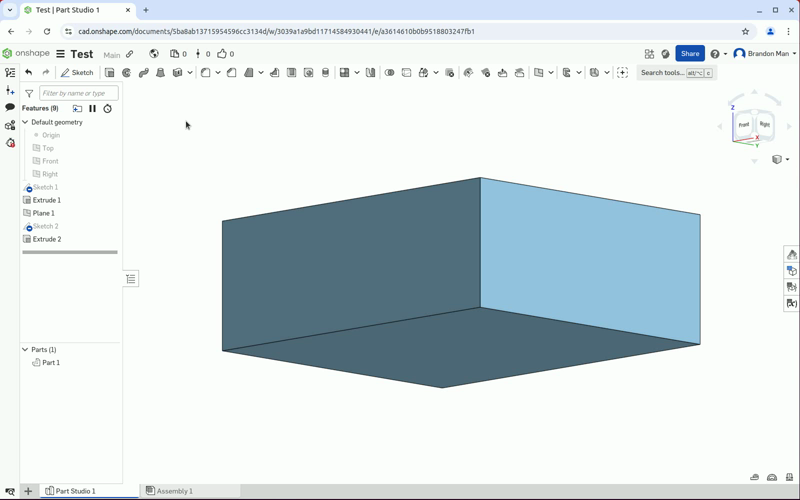
key(down, 3)
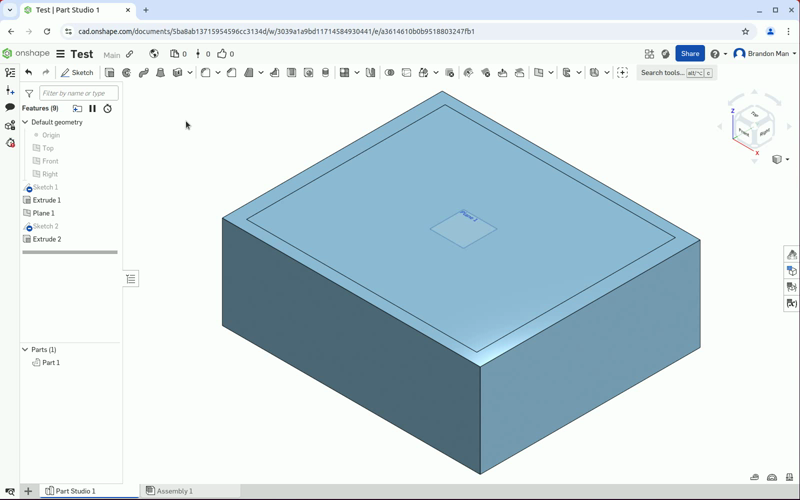
mouse_move(73, 189)
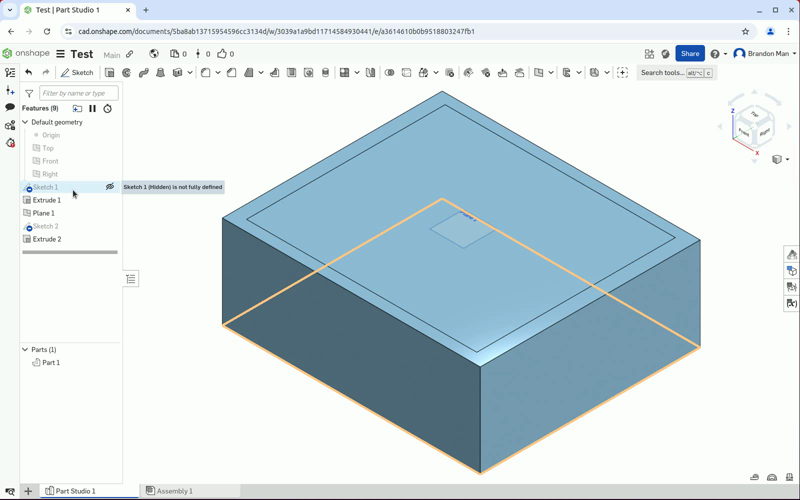
click(73, 189)